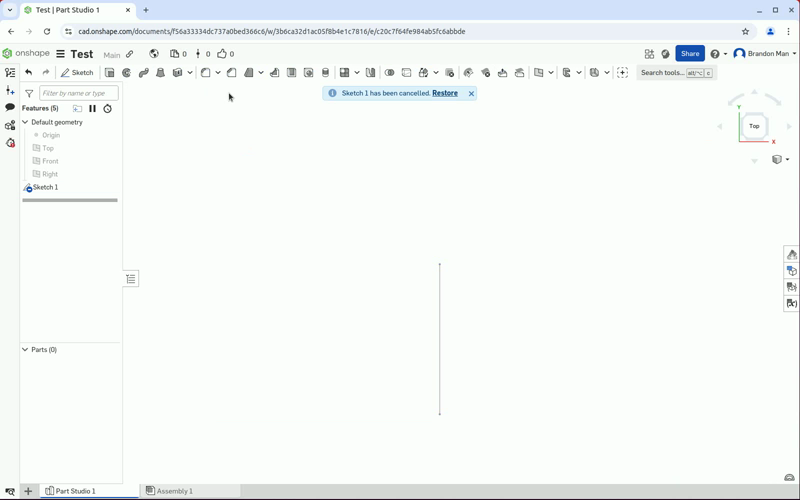
key(shift+h)
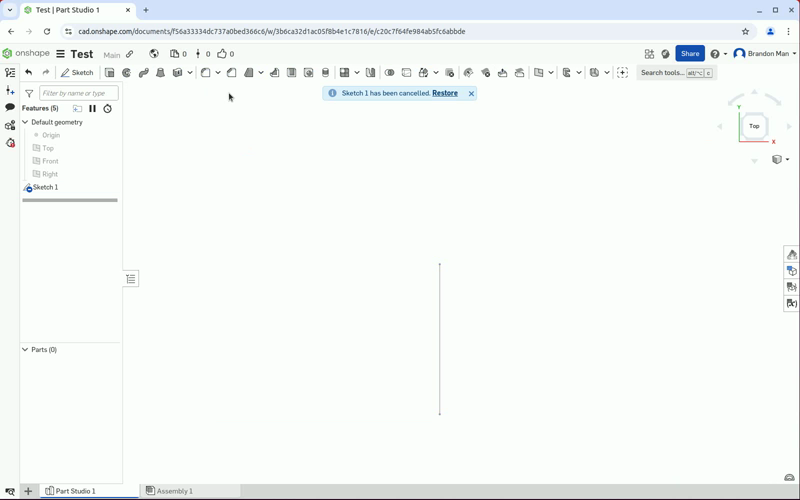
key(shift+s)
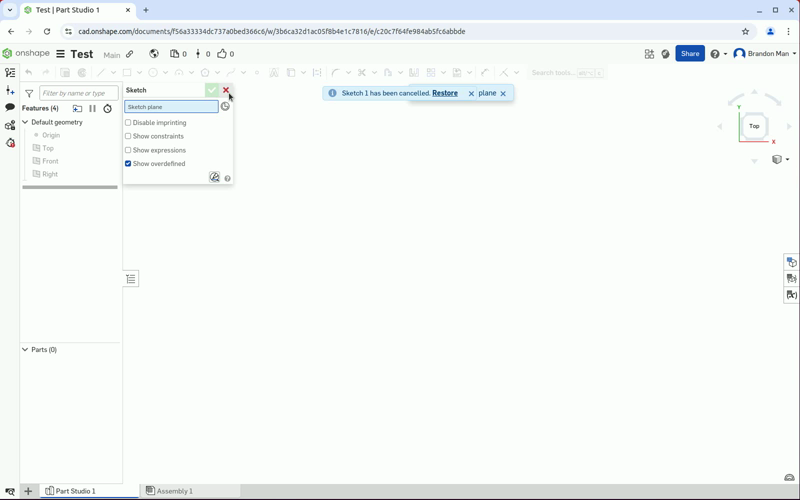
mouse_move(73, 150)
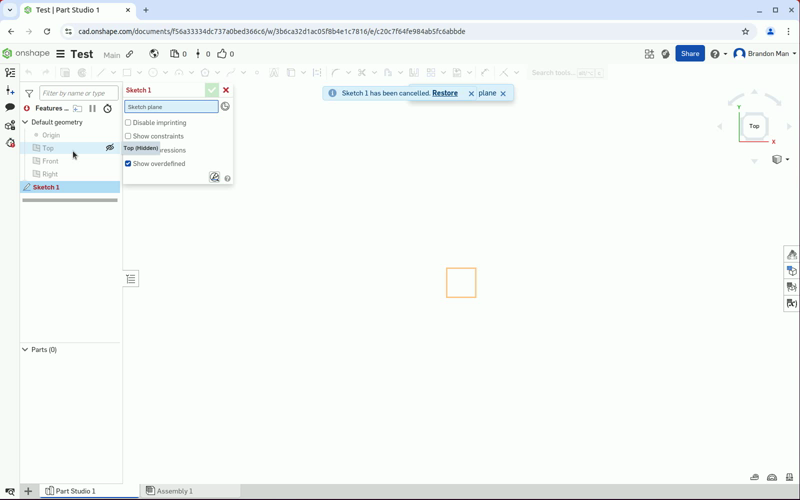
click(73, 150)
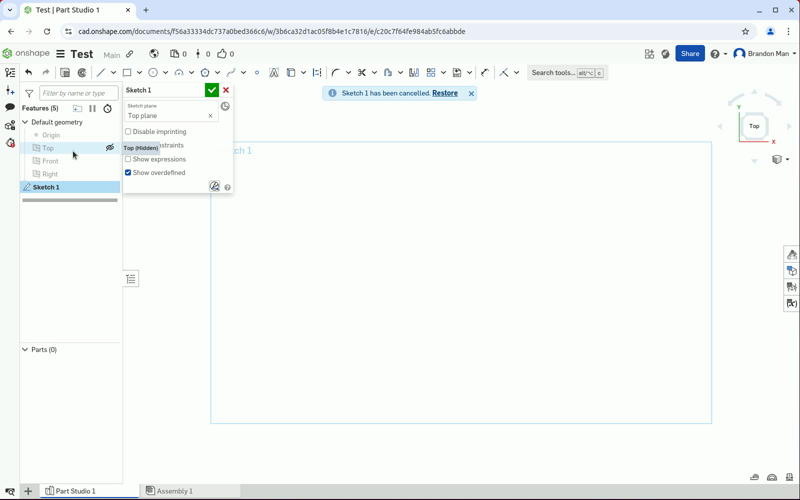
mouse_move(73, 352)
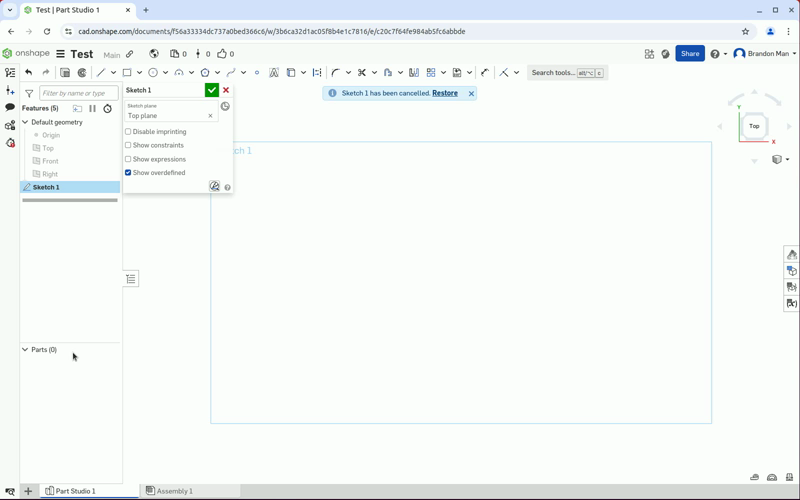
key(y)
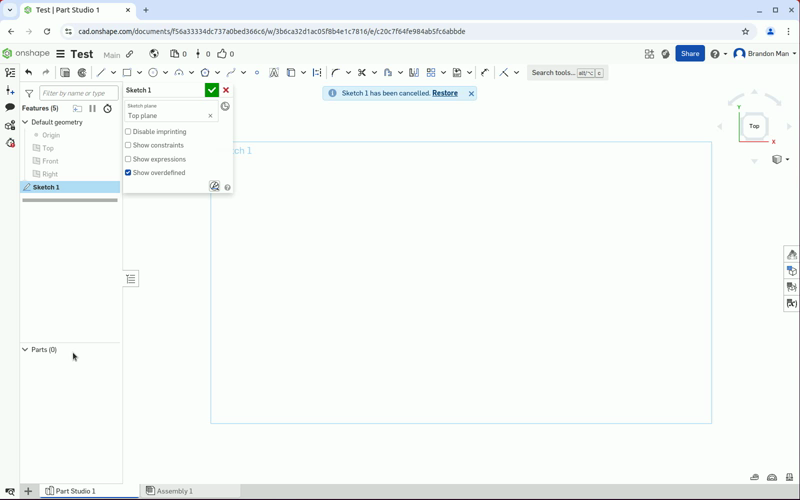
key(l)
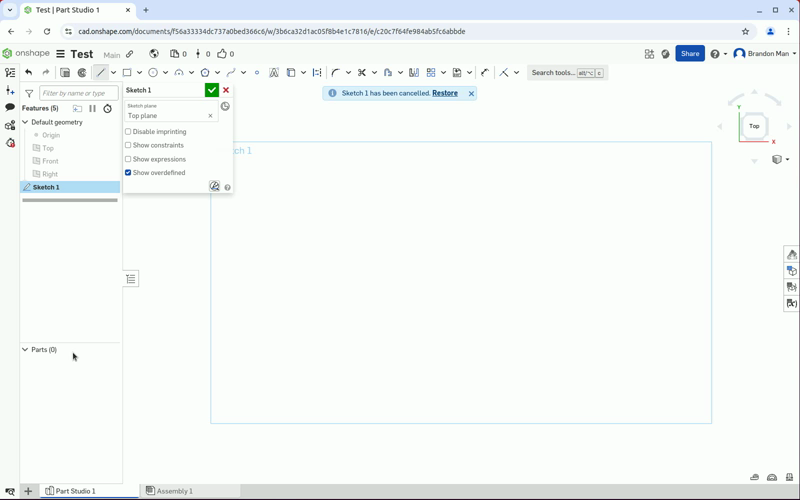
key_down(shift)
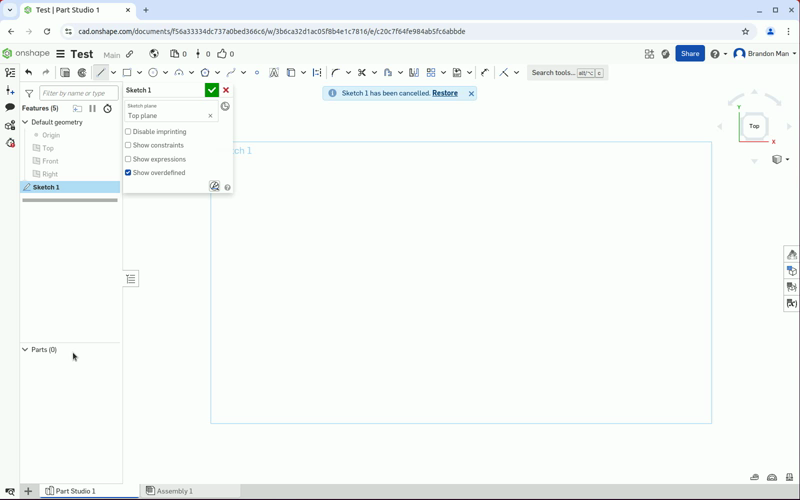
mouse_move(396, 339)
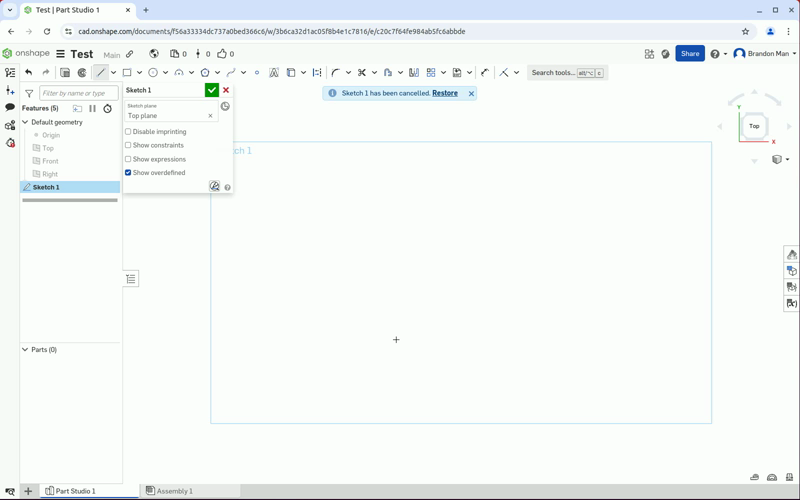
click(396, 339)
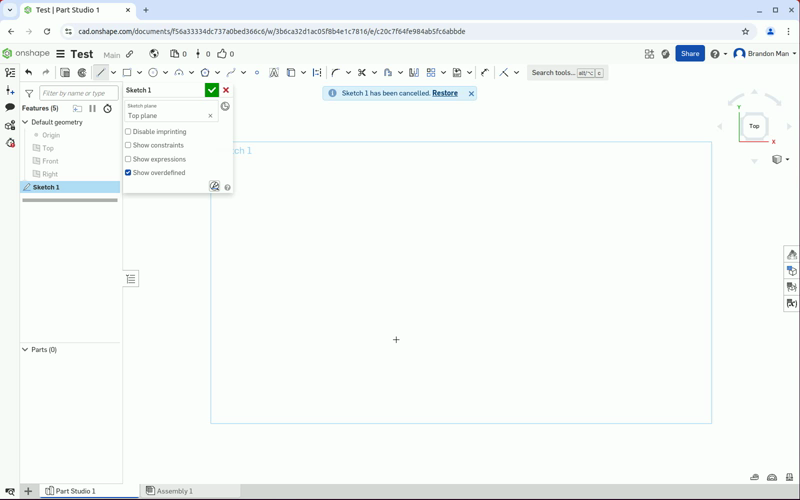
key_up(shift)
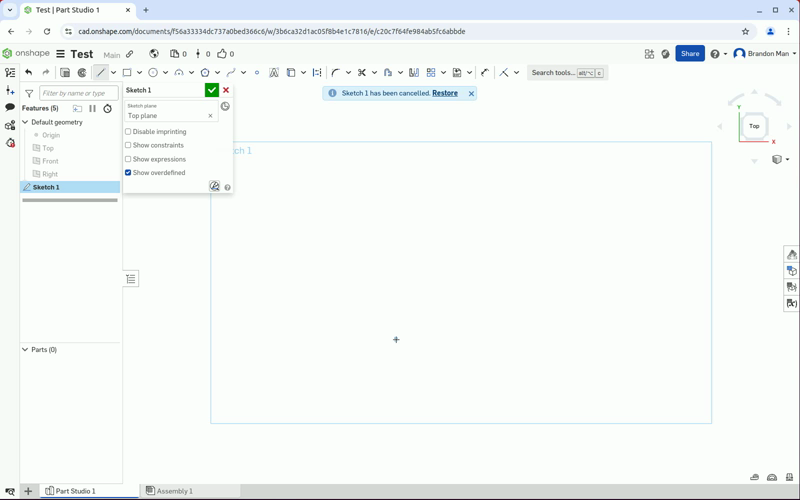
key_down(shift)
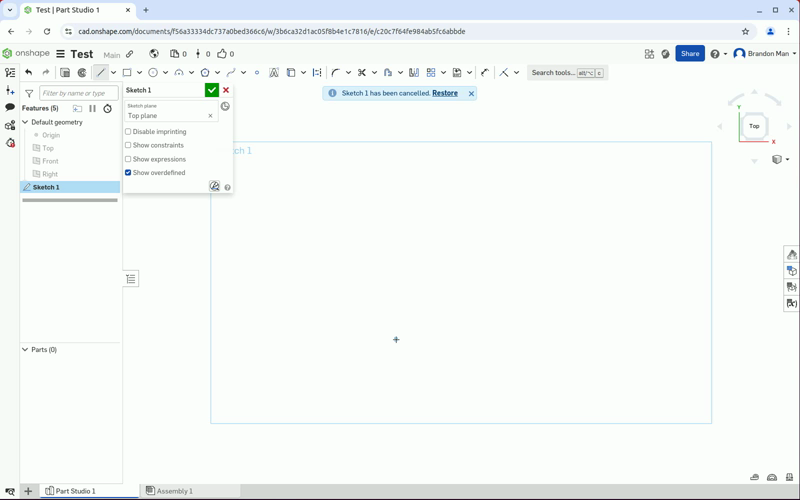
mouse_move(524, 339)
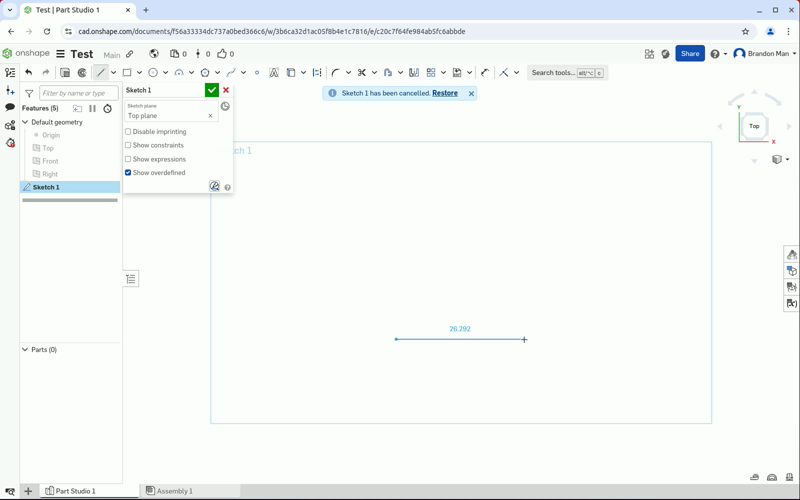
click(524, 339)
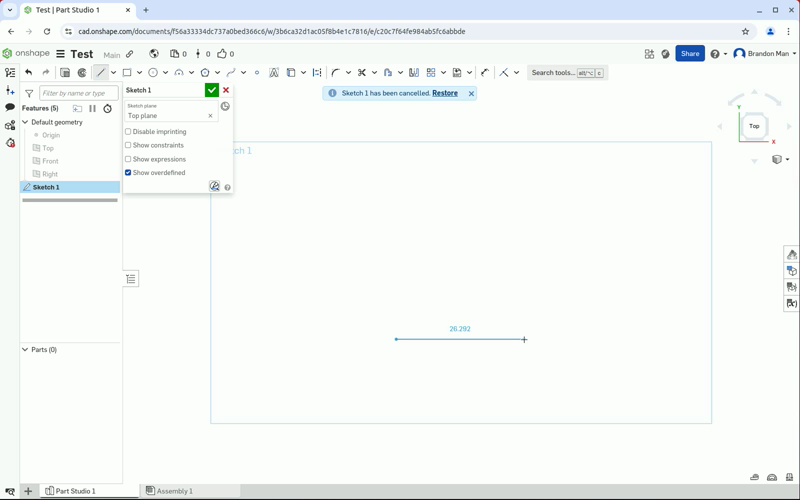
key_up(shift)
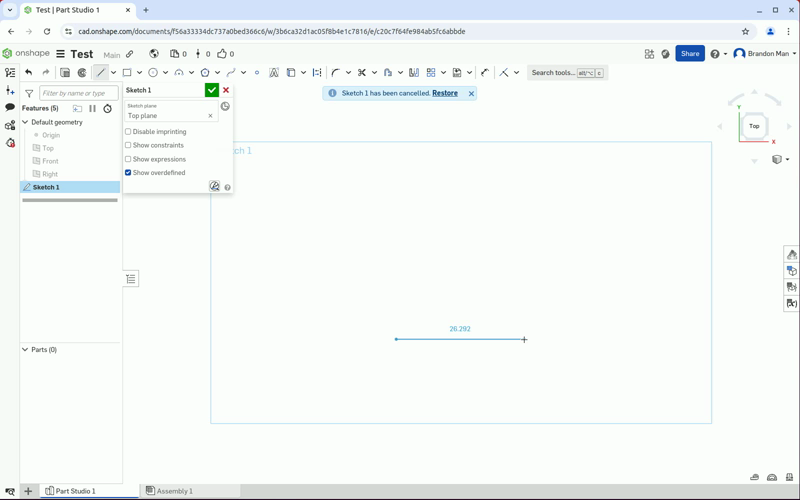
key_down(shift)
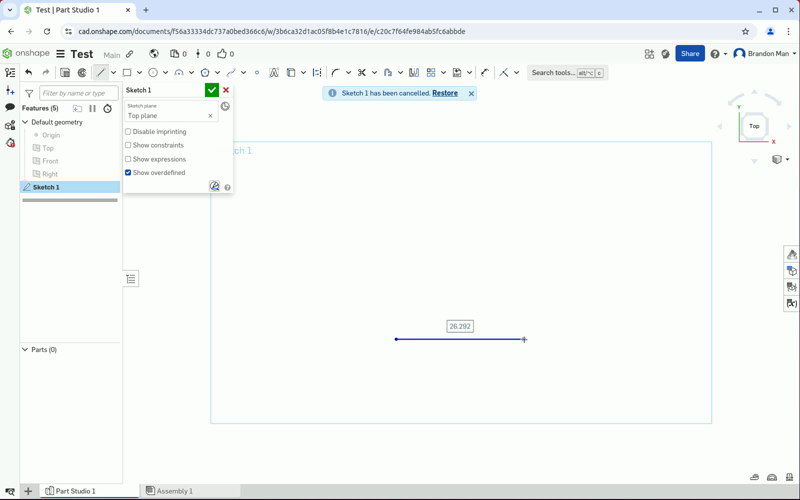
mouse_move(524, 179)
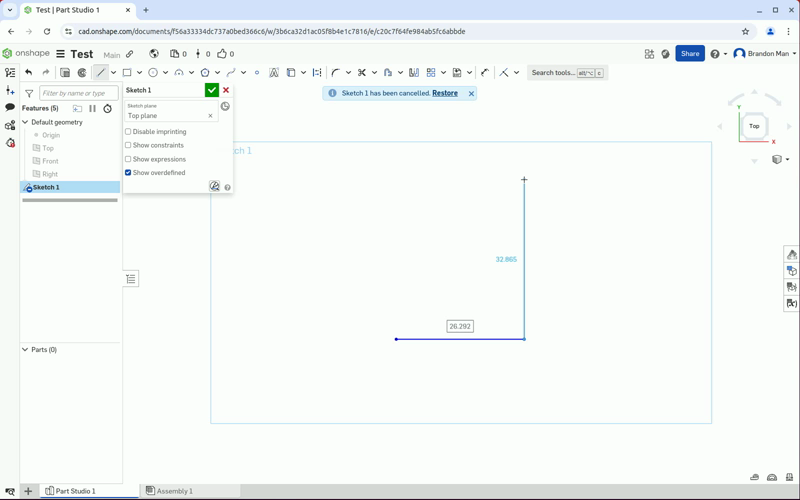
click(524, 179)
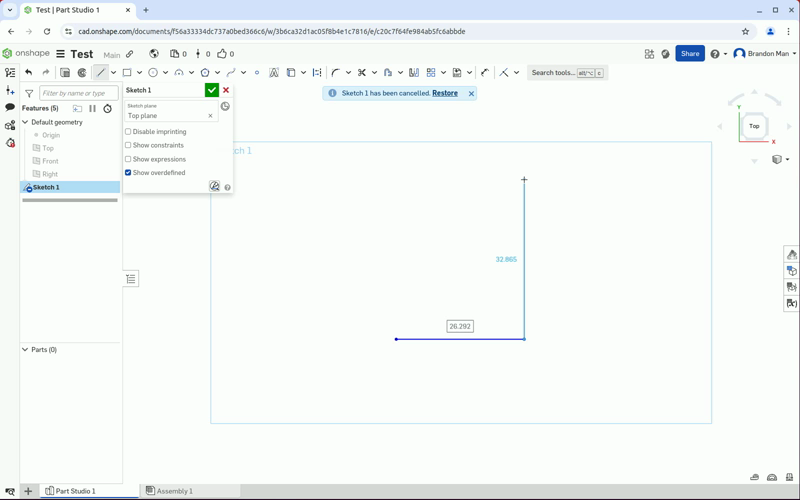
key_up(shift)
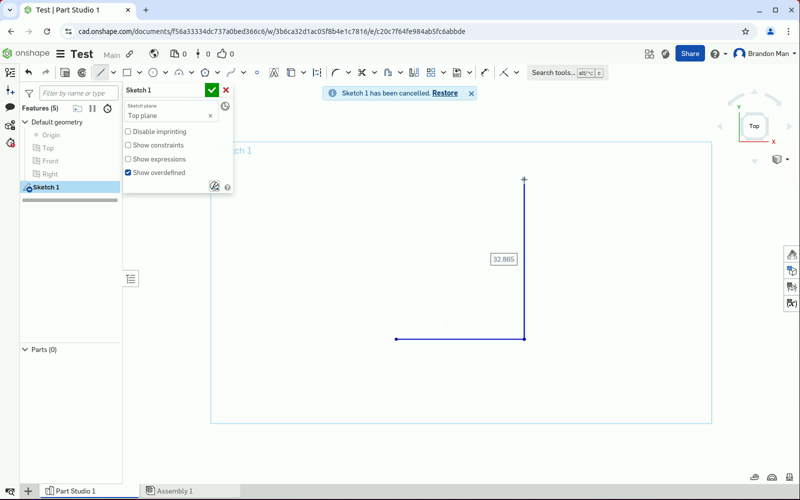
key_down(shift)
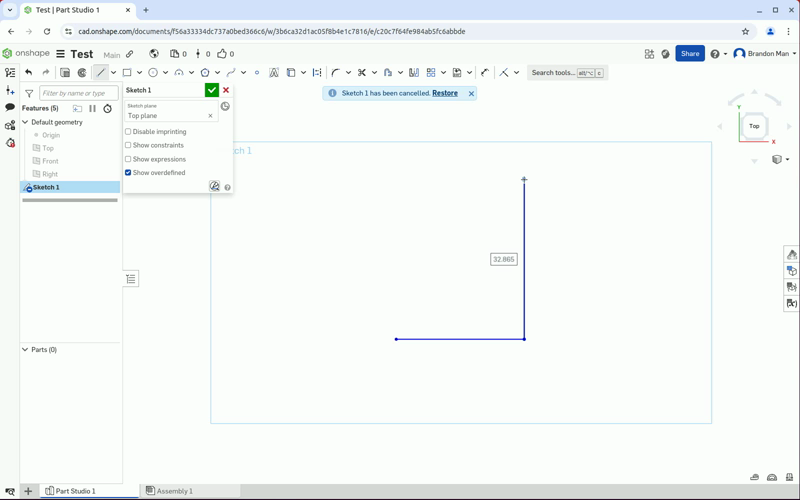
mouse_move(396, 179)
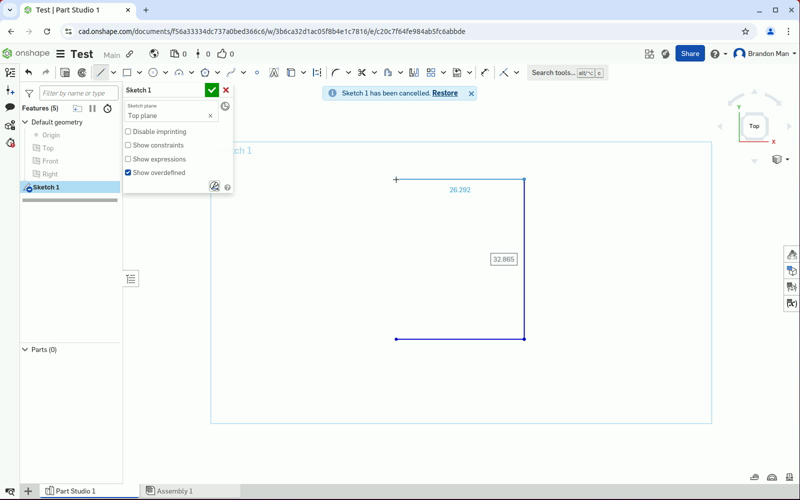
click(396, 179)
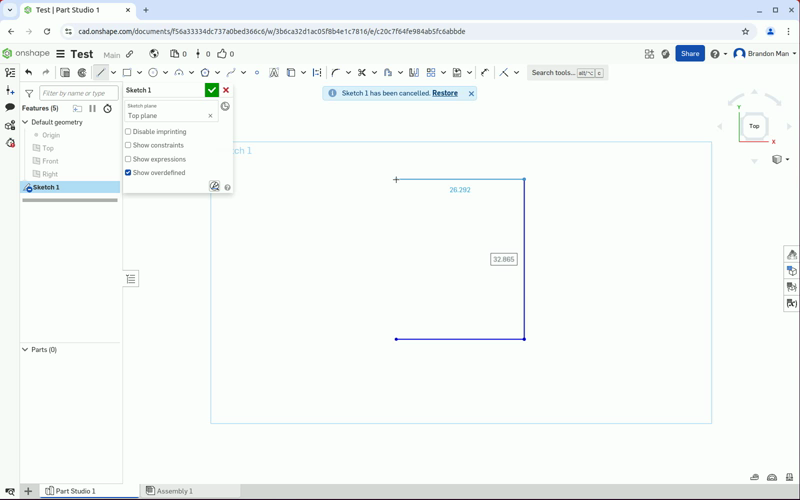
key_up(shift)
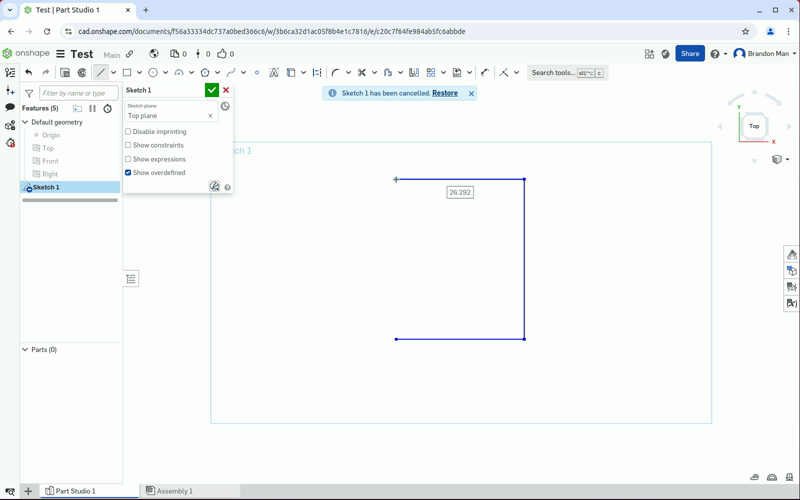
key_down(shift)
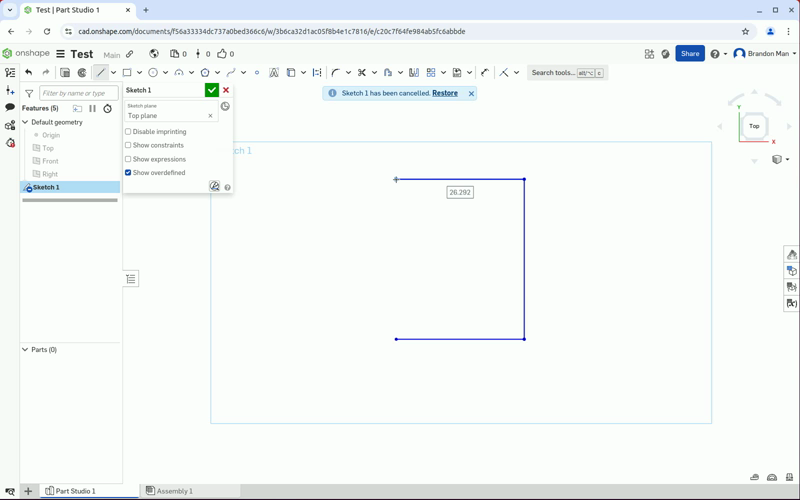
mouse_move(396, 339)
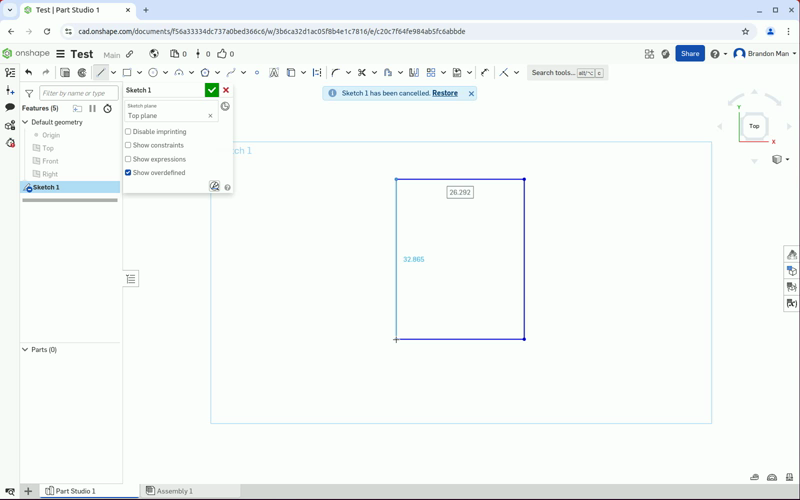
key_up(shift)
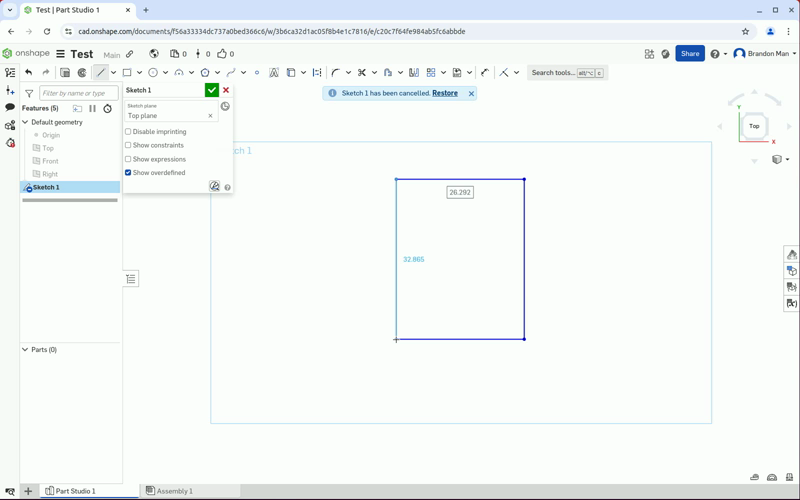
click(396, 339)
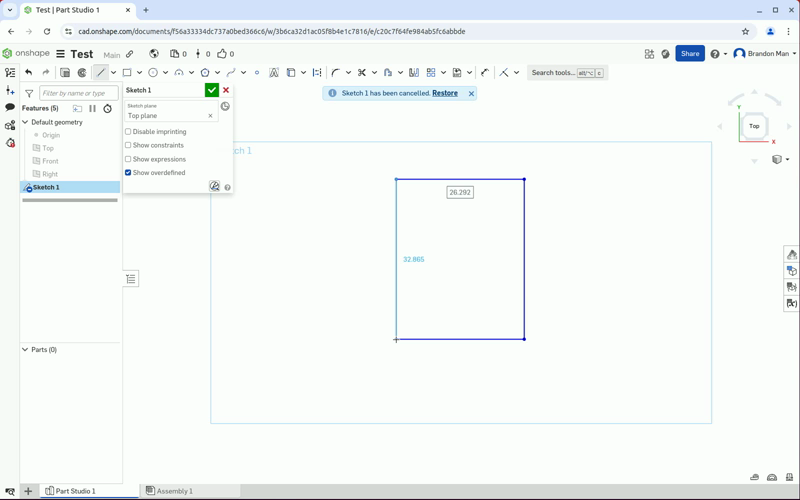
key(esc)
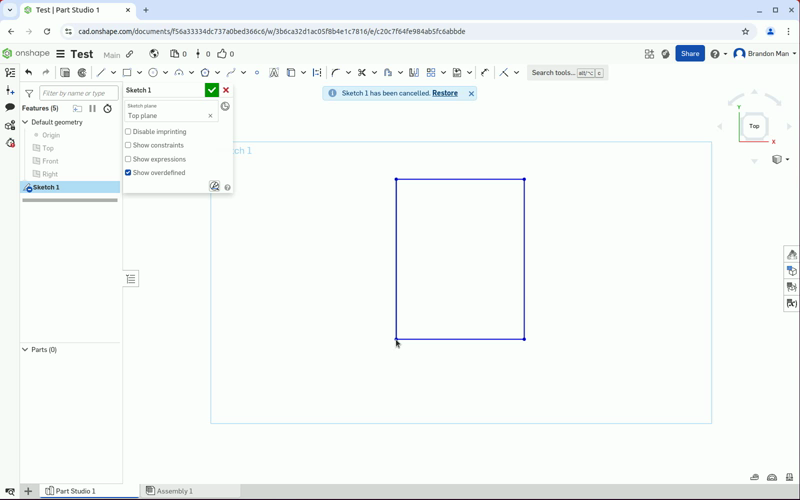
mouse_move(451, 233)
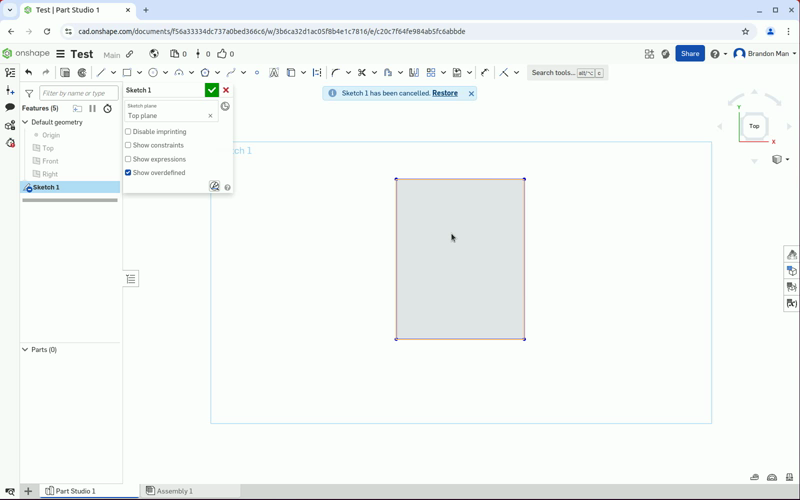
click(451, 233)
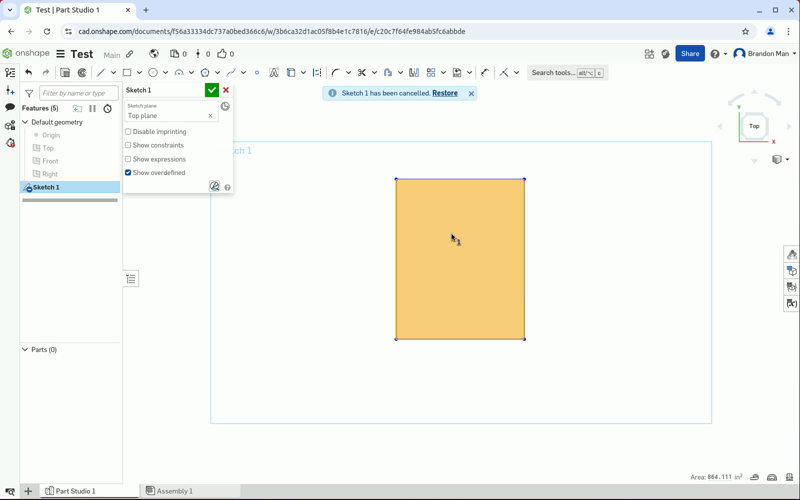
mouse_move(73, 352)
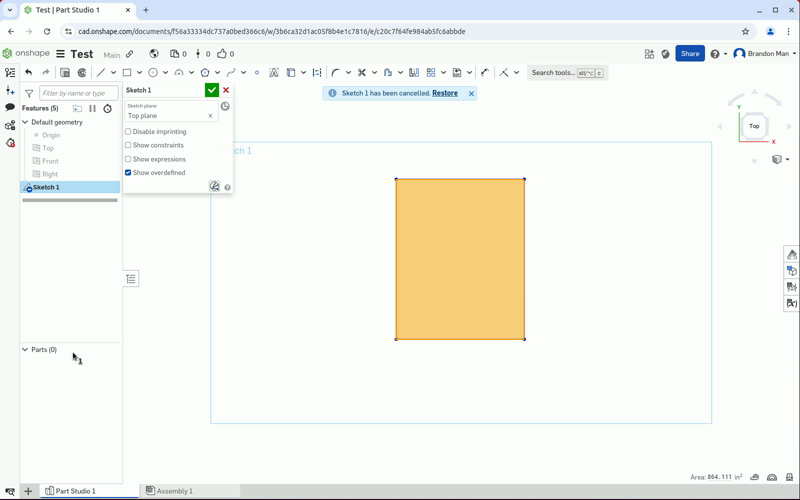
key(shift+y)
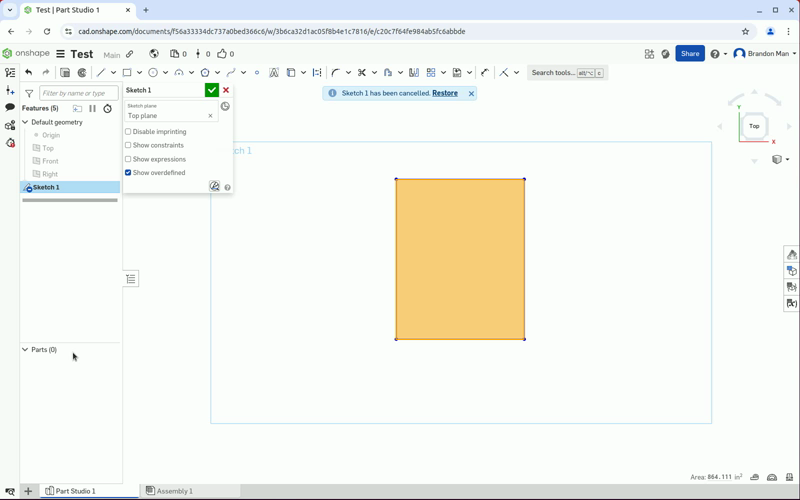
key(shift+e)
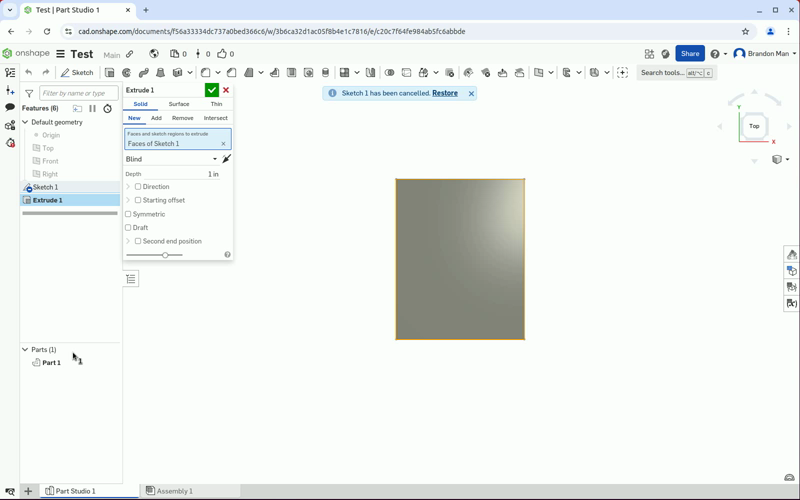
mouse_move(143, 106)
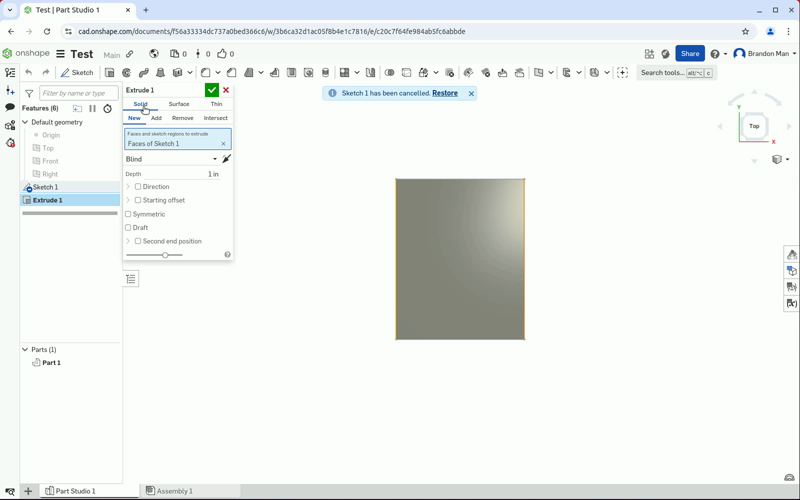
click(143, 106)
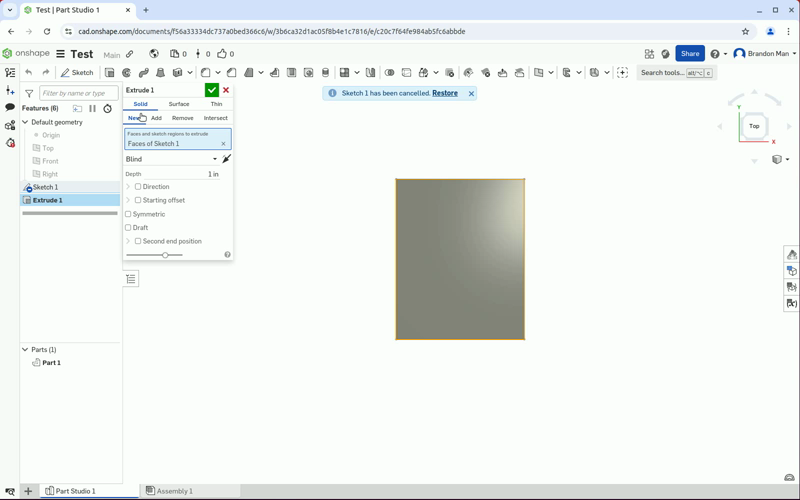
mouse_move(137, 120)
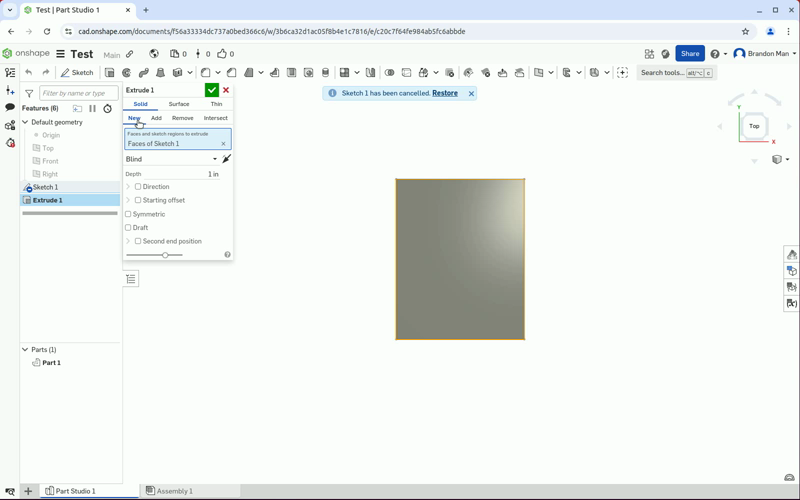
click(137, 120)
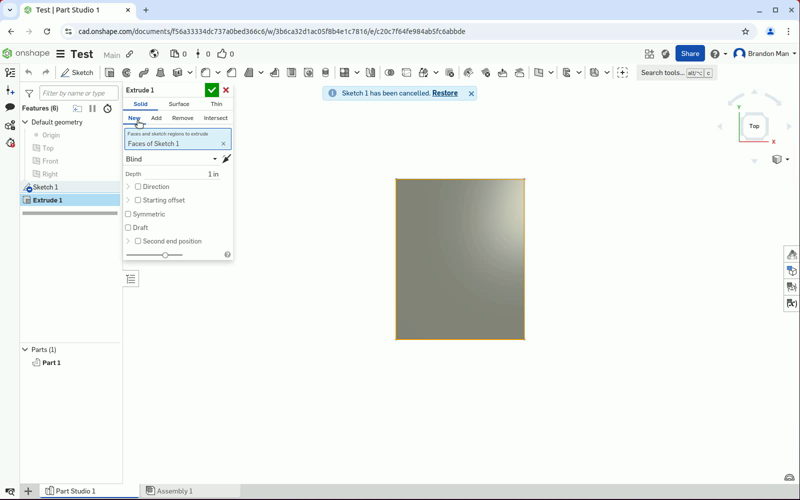
key(tab, 4)
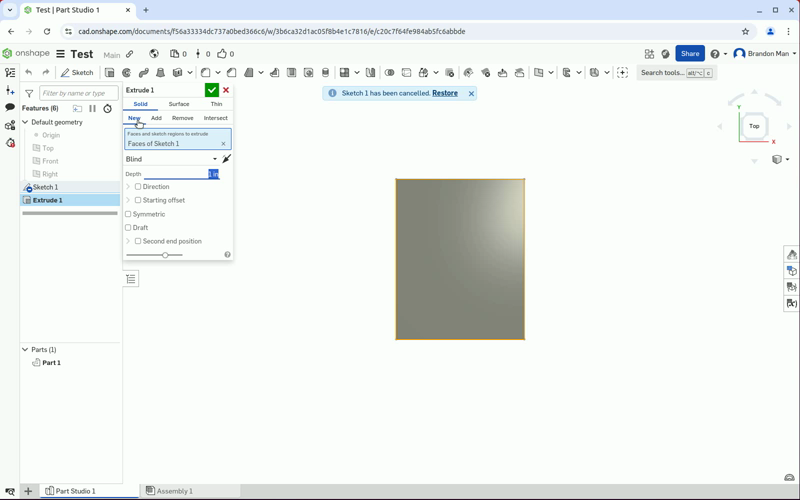
text(6.499)
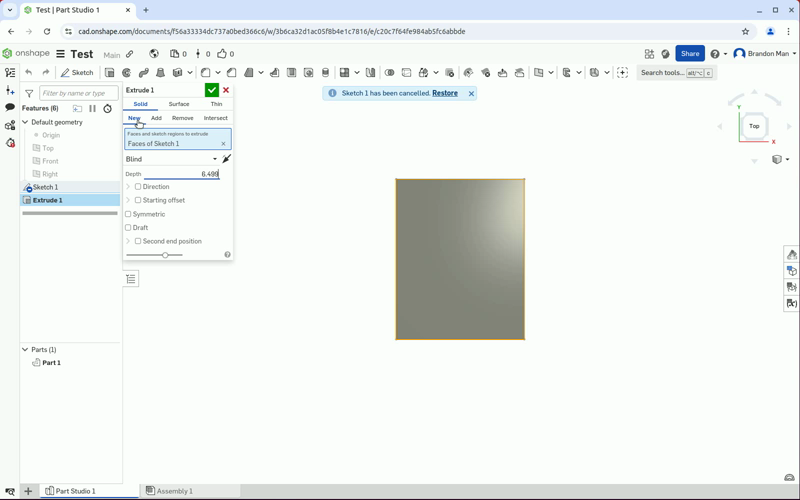
key(enter)
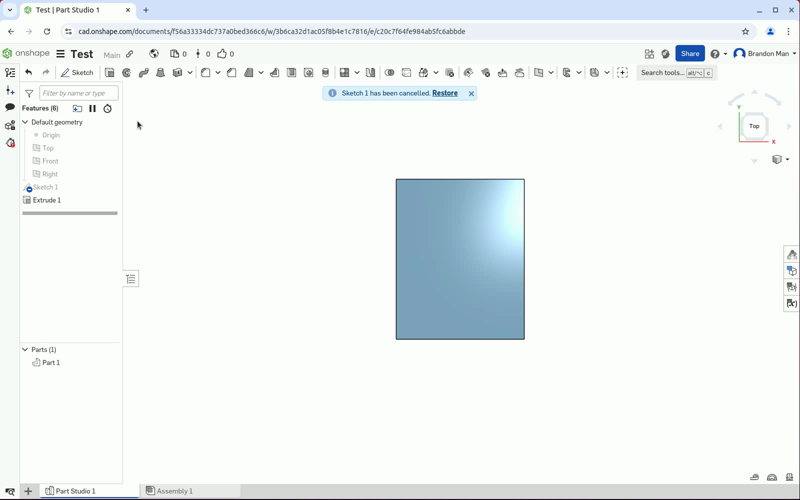
key(shift+h)
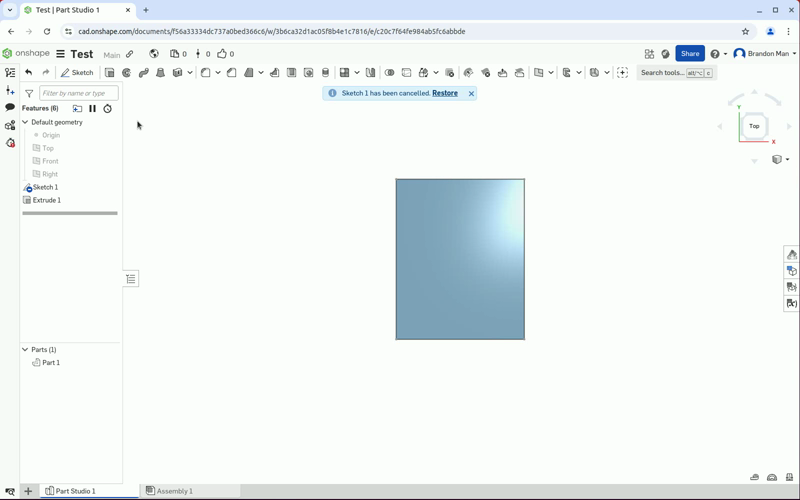
key(shift+h)
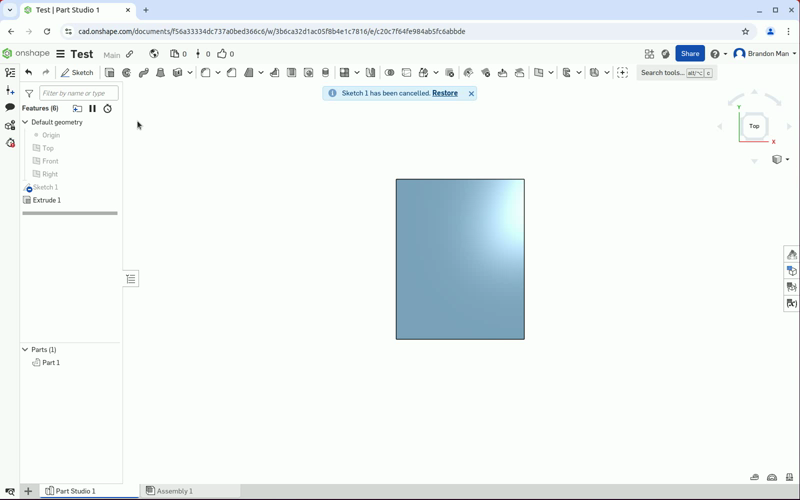
mouse_move(73, 189)
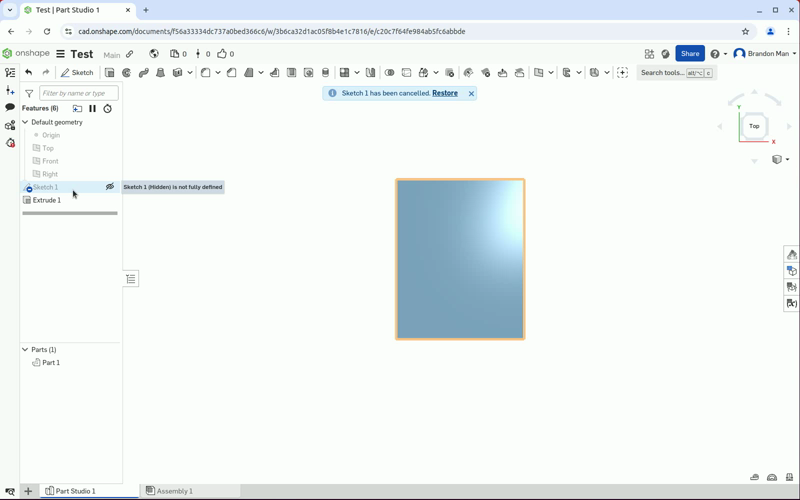
click(73, 189)
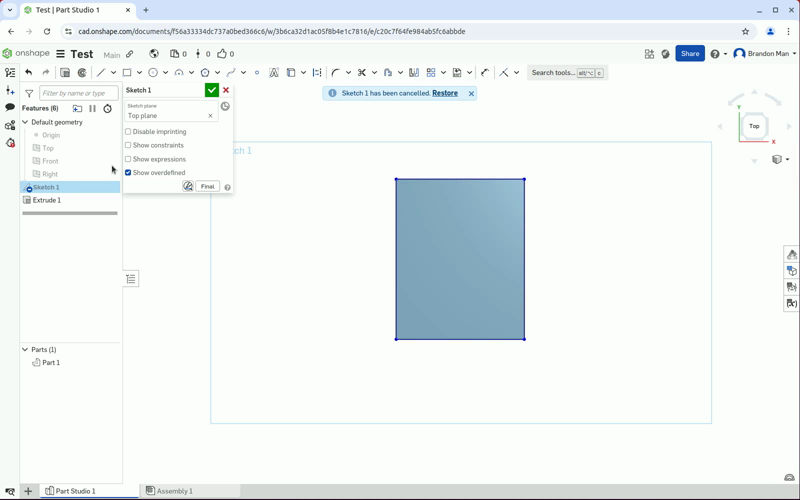
mouse_move(229, 92)
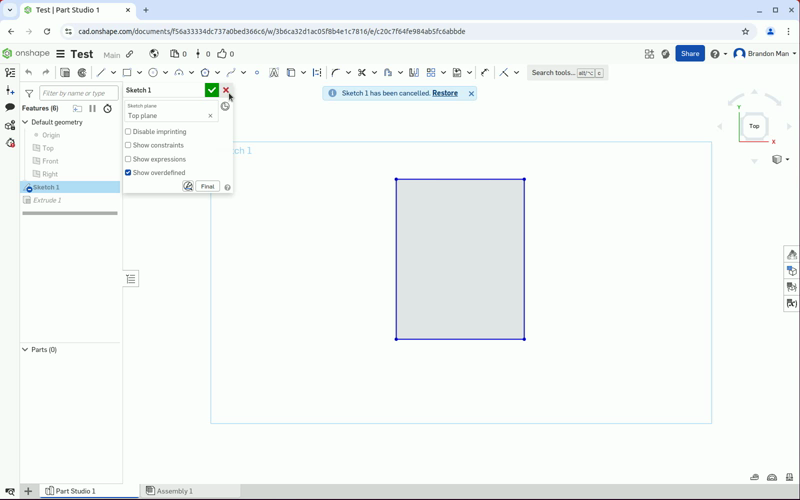
click(229, 92)
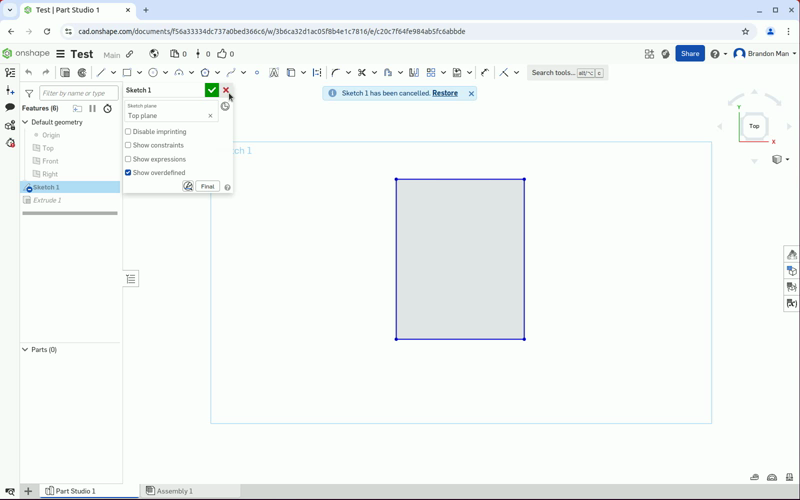
key(shift+s)
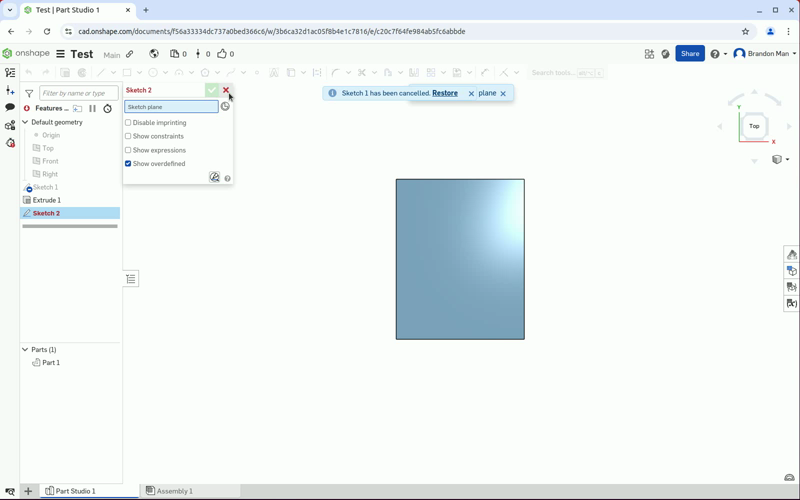
mouse_move(73, 150)
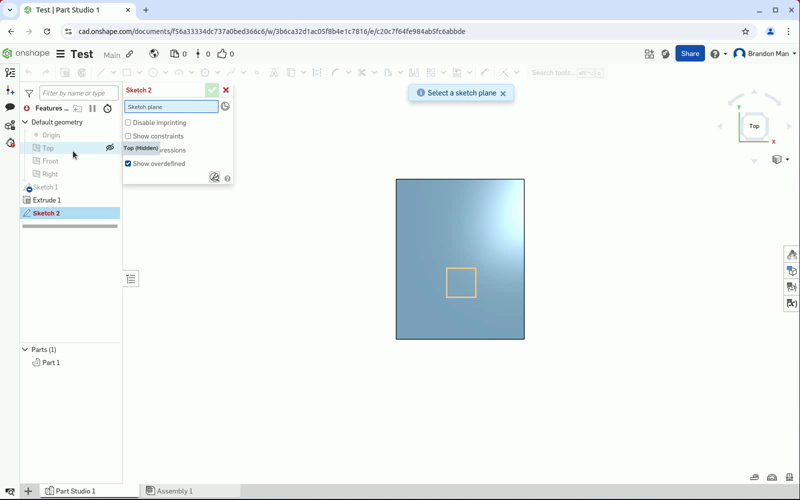
click(73, 150)
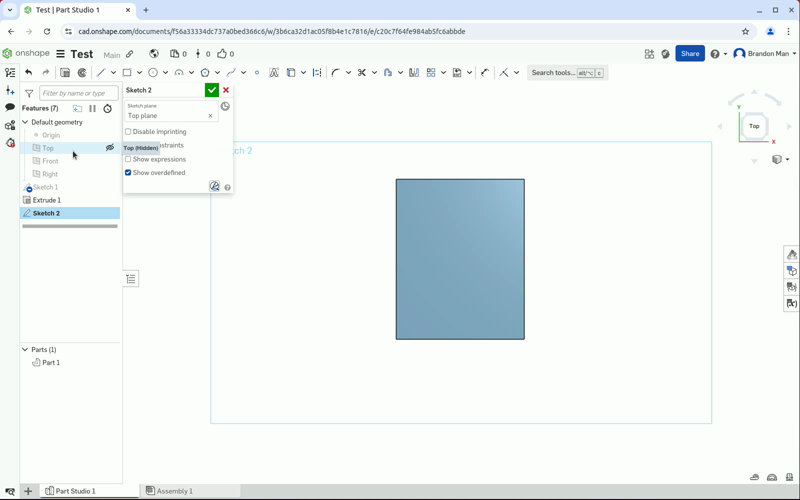
mouse_move(73, 352)
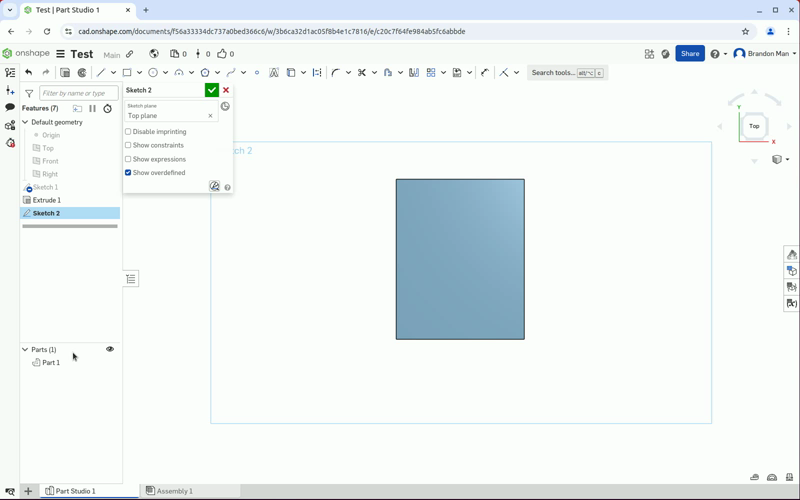
key(y)
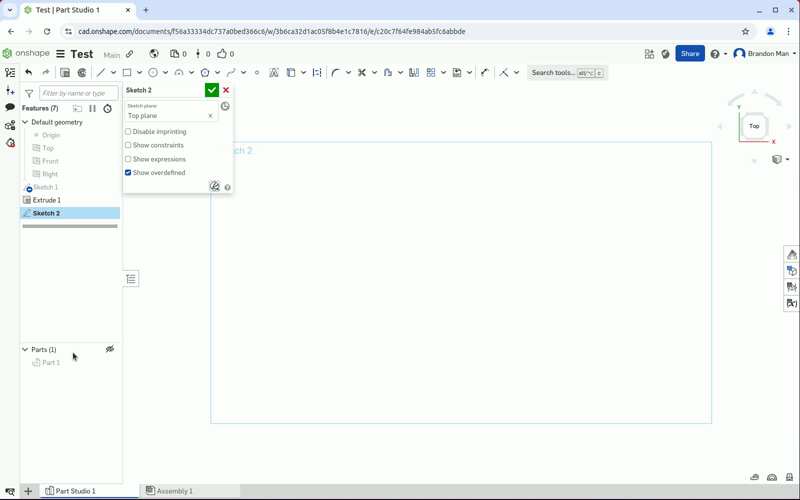
key(l)
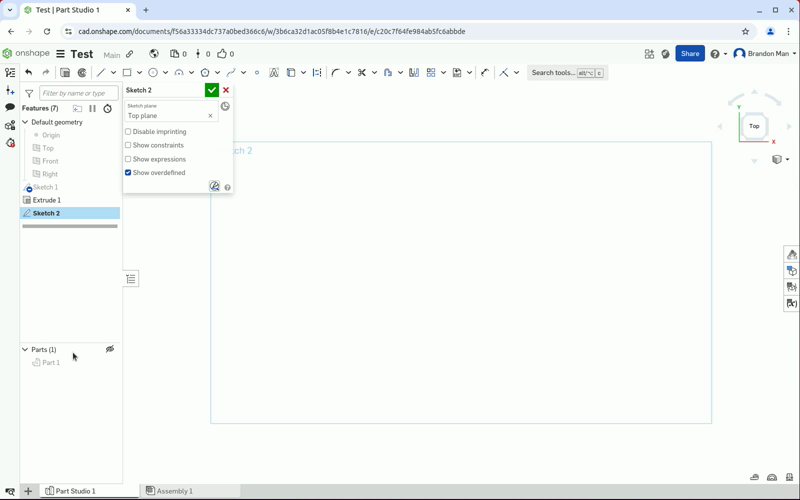
key_down(shift)
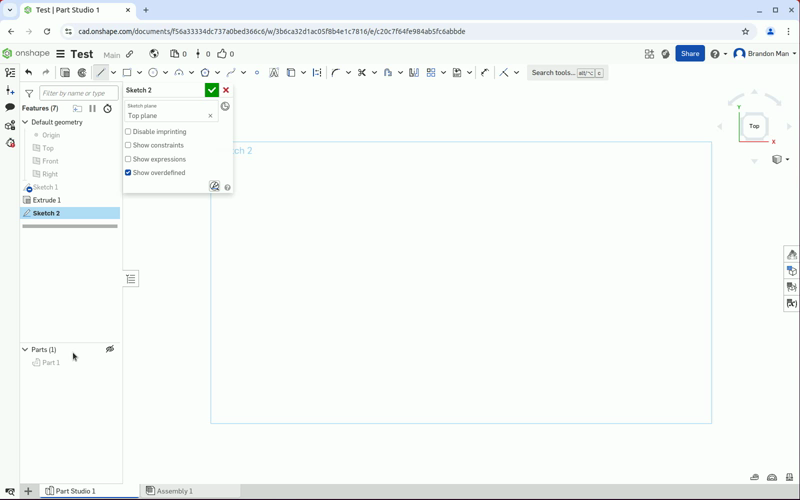
mouse_move(388, 395)
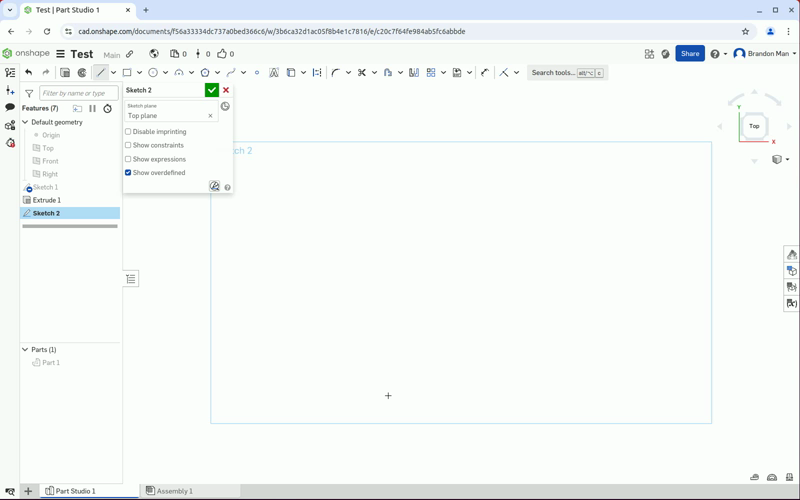
click(388, 395)
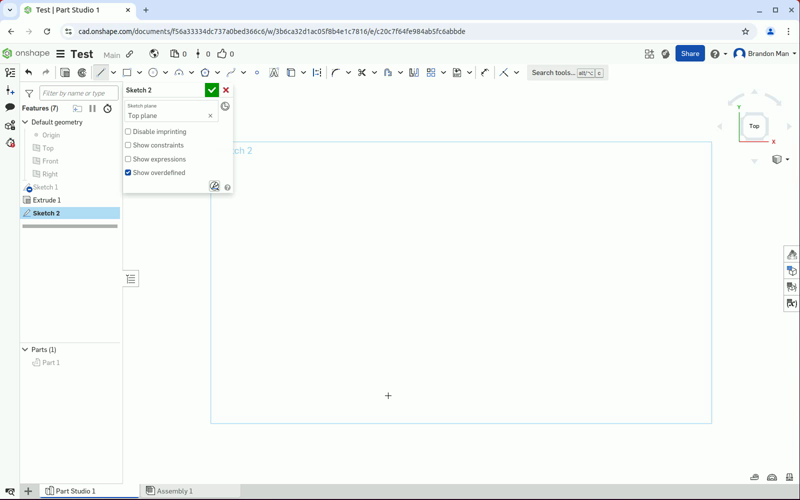
key_up(shift)
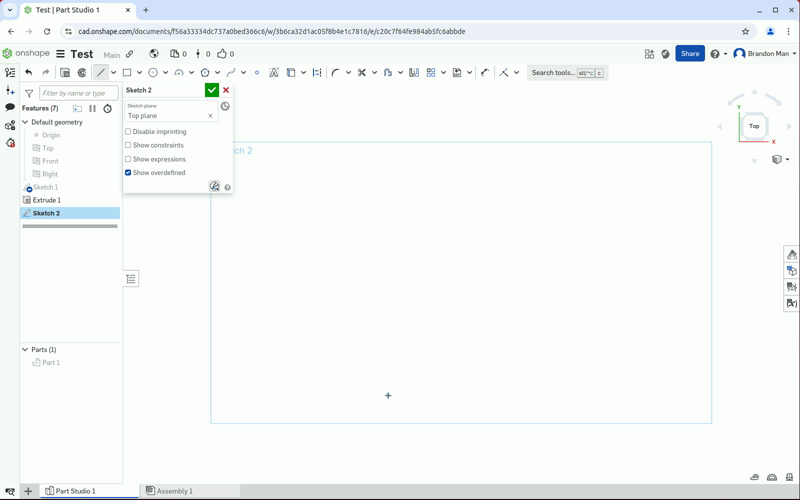
key_down(shift)
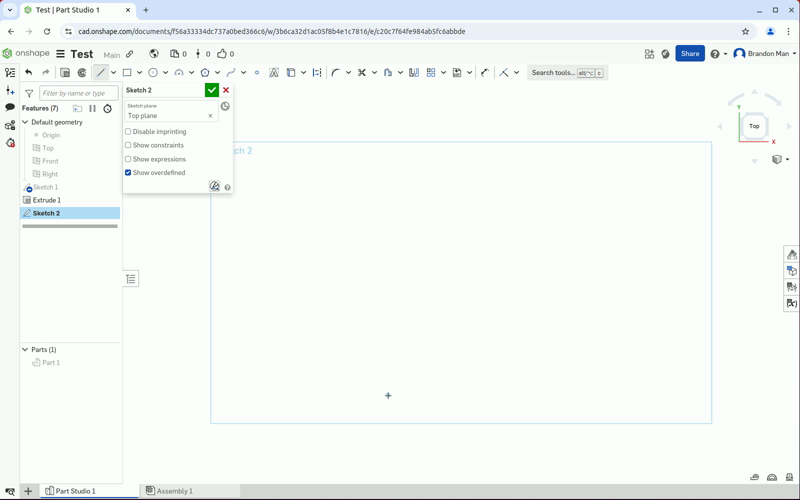
mouse_move(531, 395)
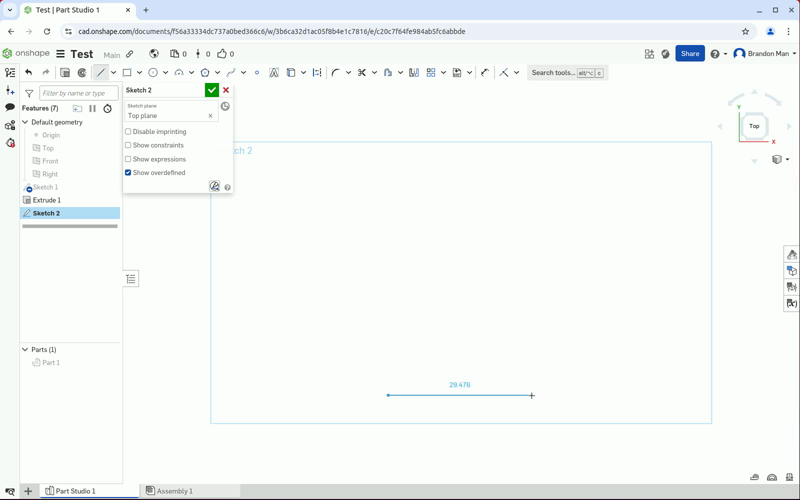
click(531, 395)
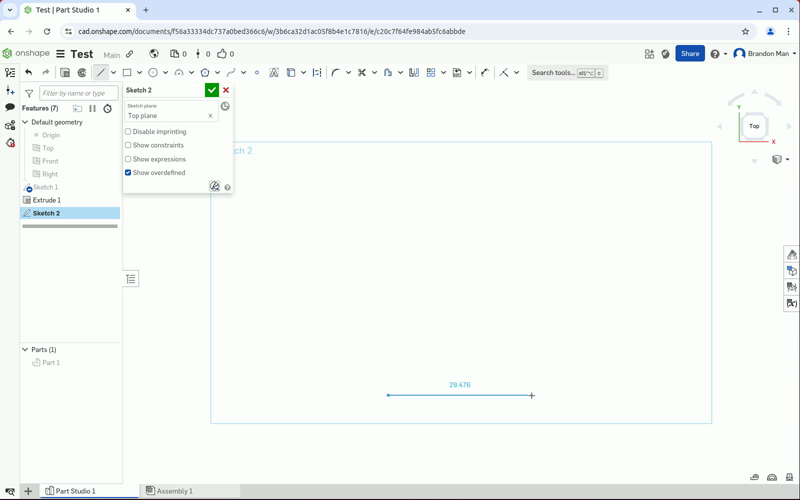
key_up(shift)
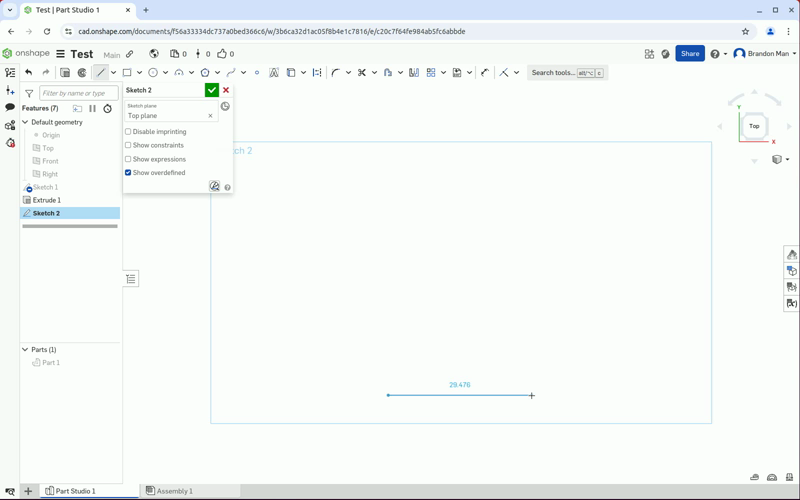
key_down(shift)
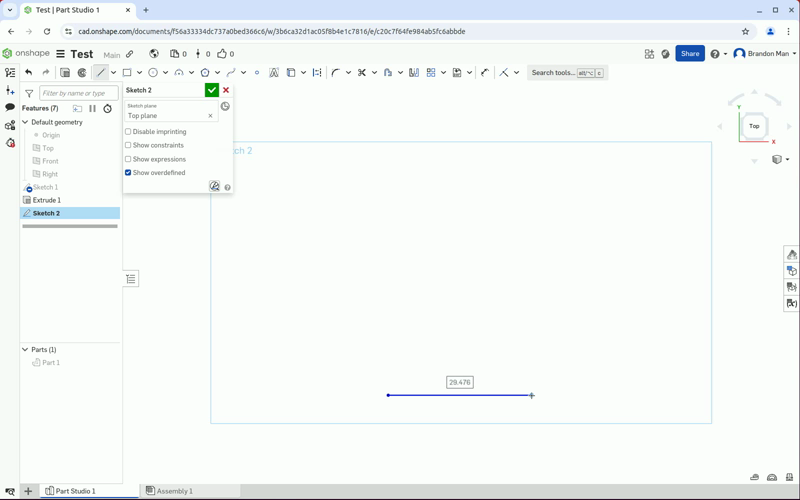
mouse_move(531, 171)
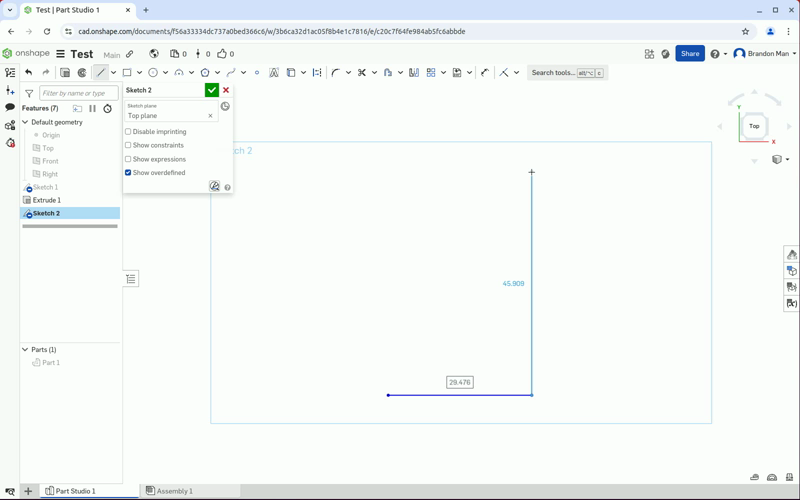
click(531, 171)
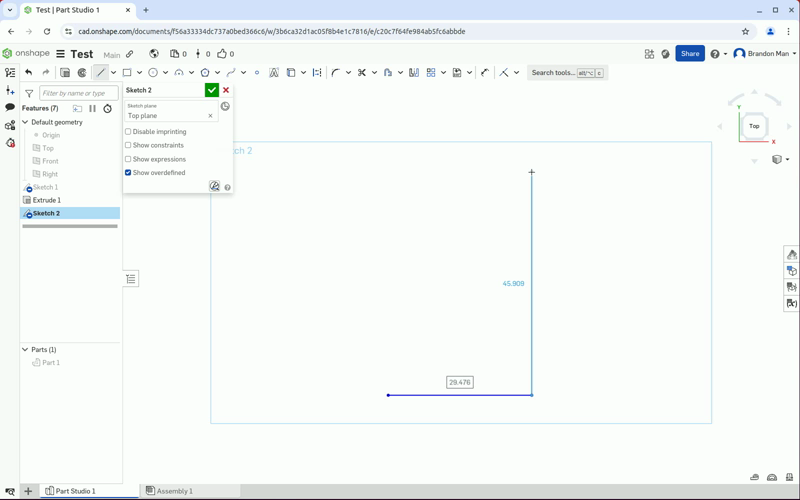
key_up(shift)
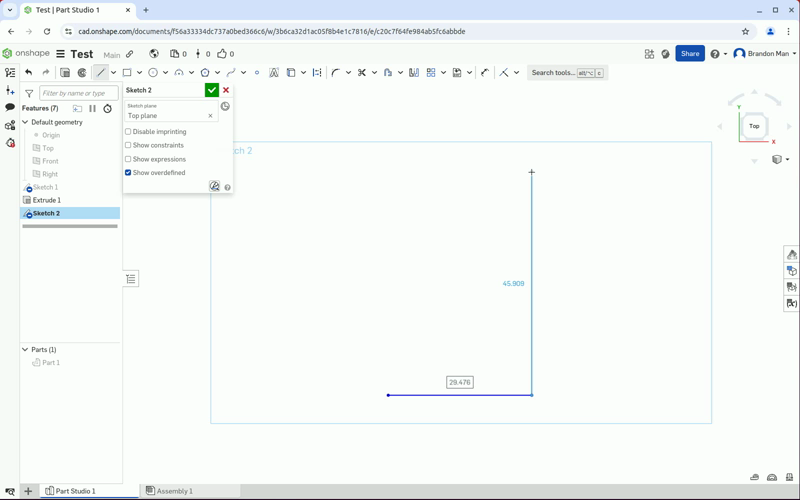
key_down(shift)
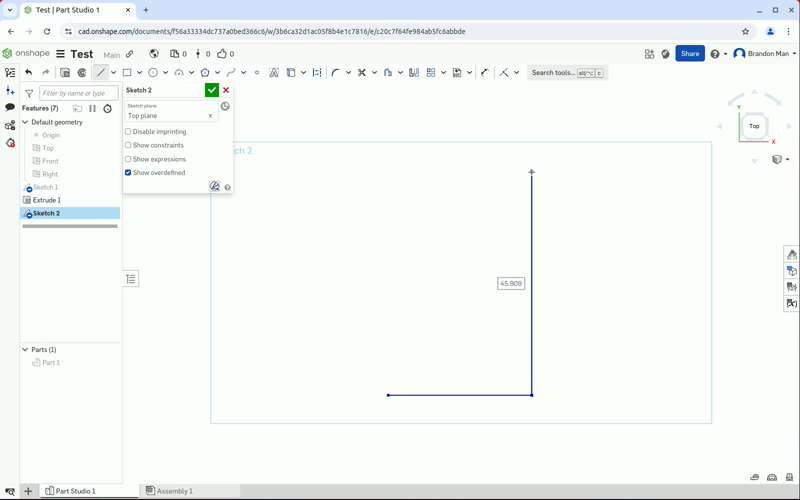
mouse_move(388, 171)
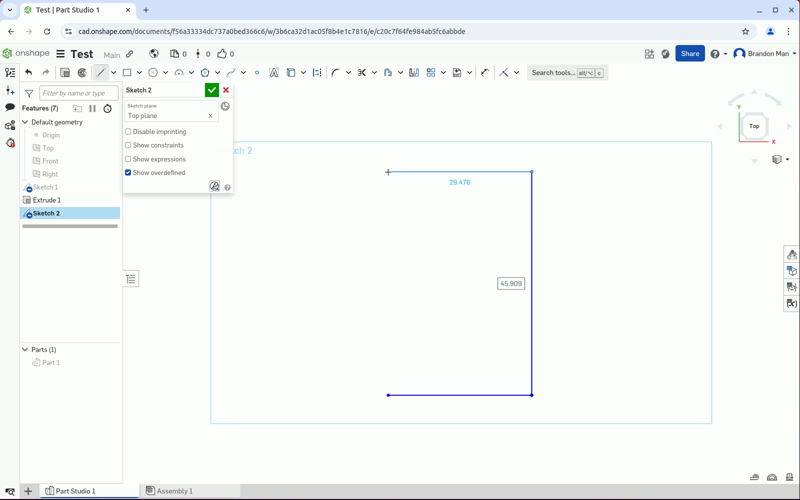
click(388, 171)
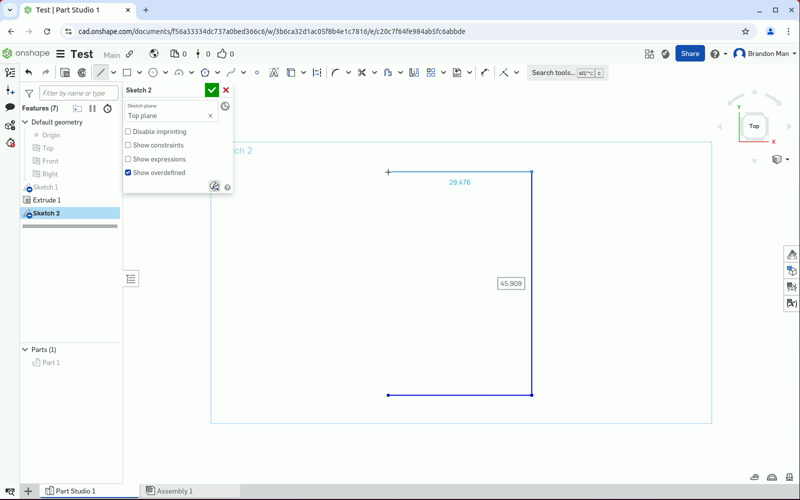
key_up(shift)
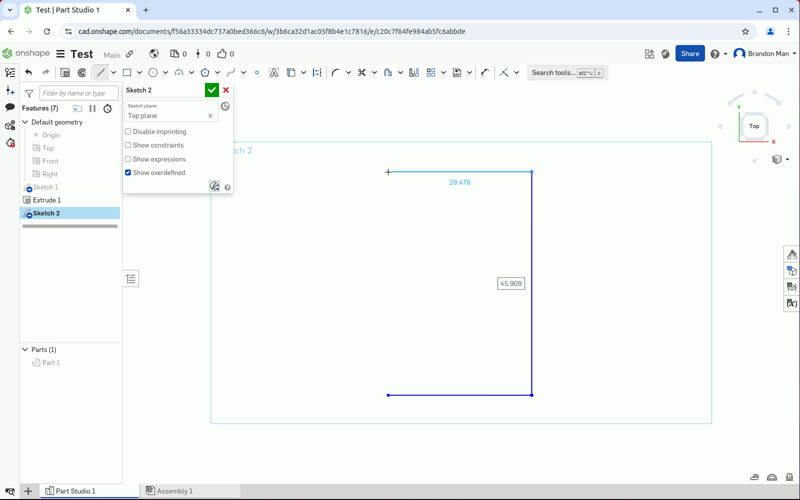
key_down(shift)
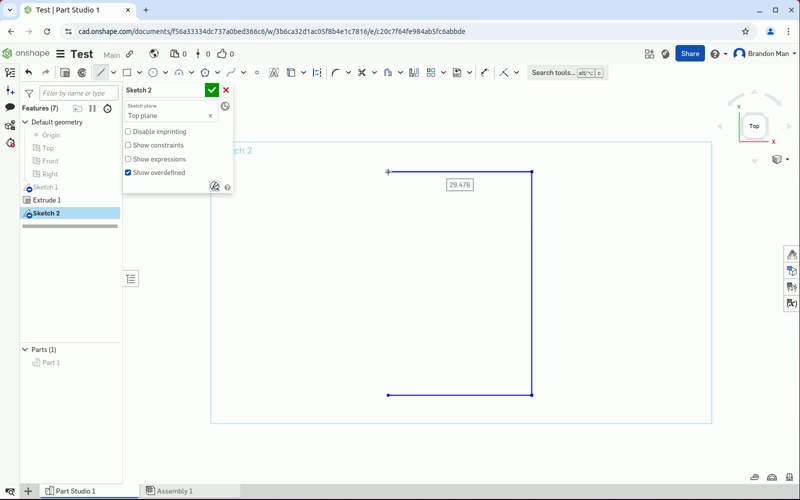
mouse_move(388, 395)
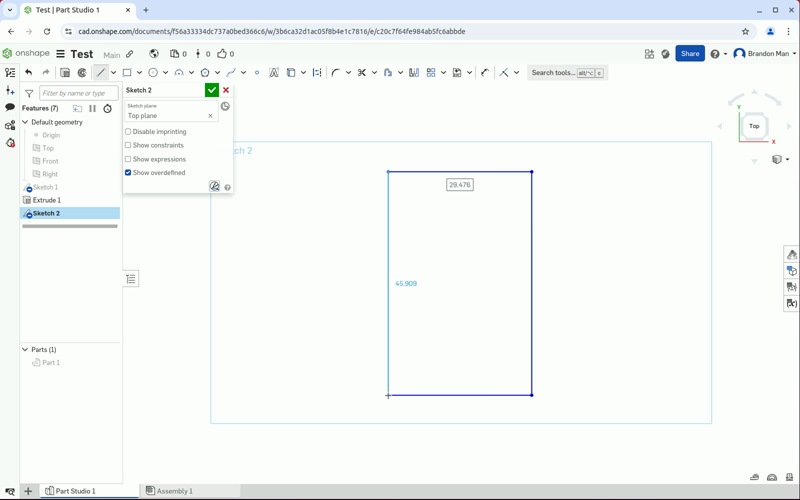
key_up(shift)
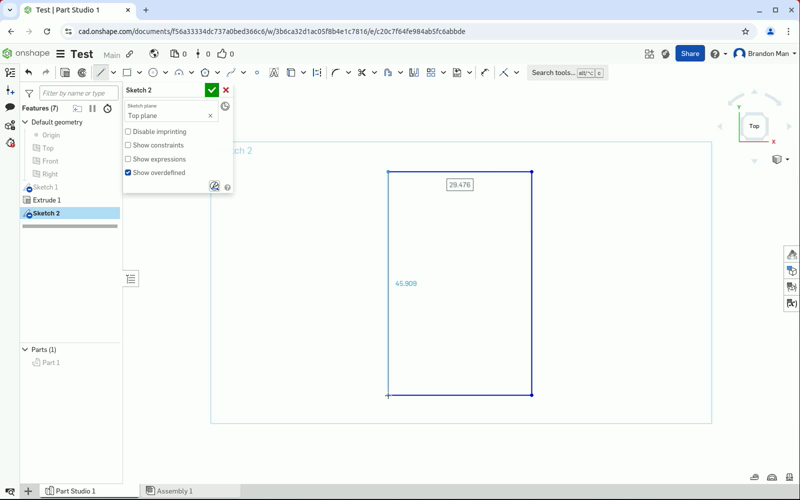
click(388, 395)
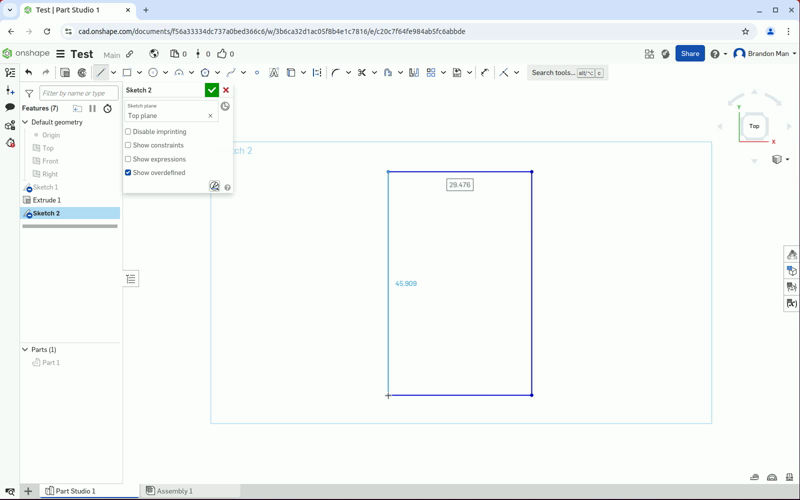
key(esc)
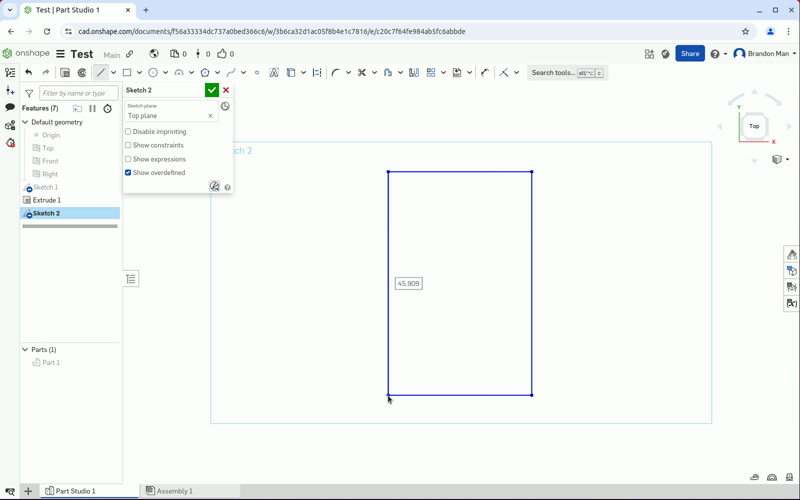
key(l)
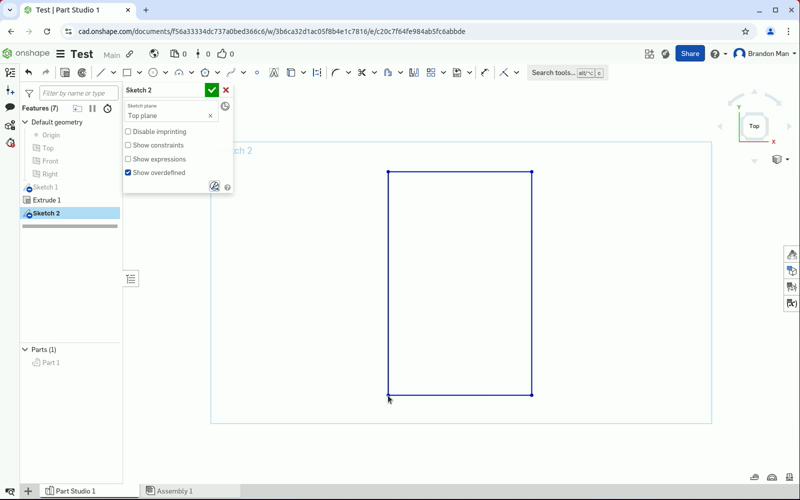
key_down(shift)
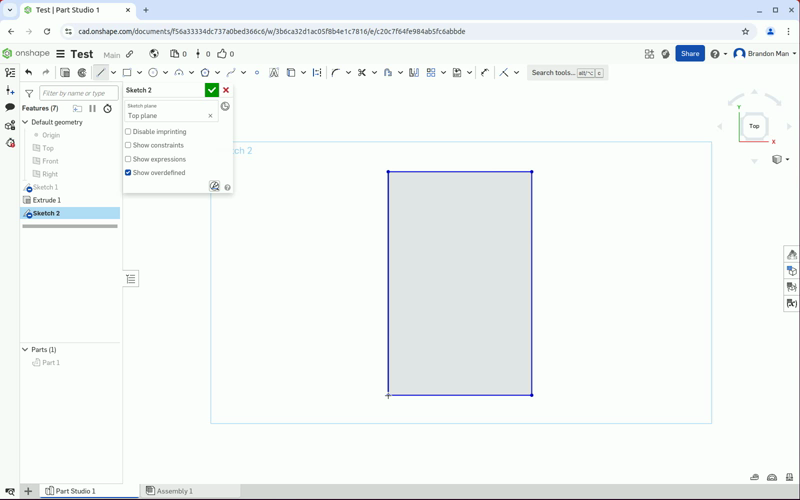
mouse_move(395, 339)
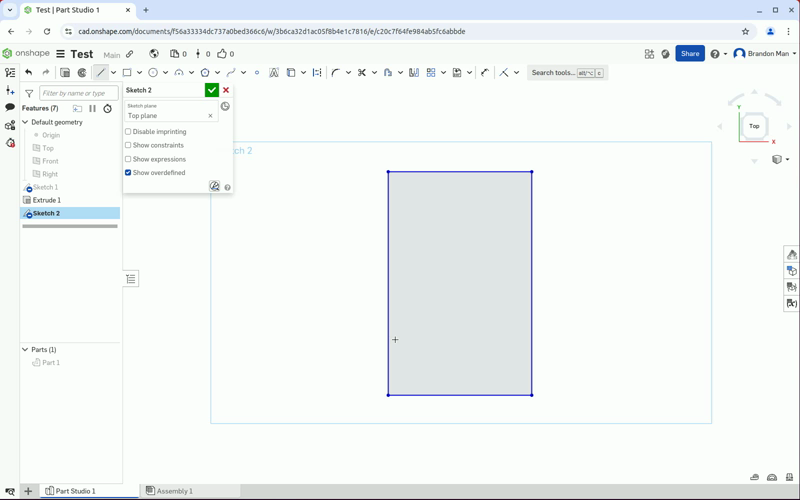
click(395, 339)
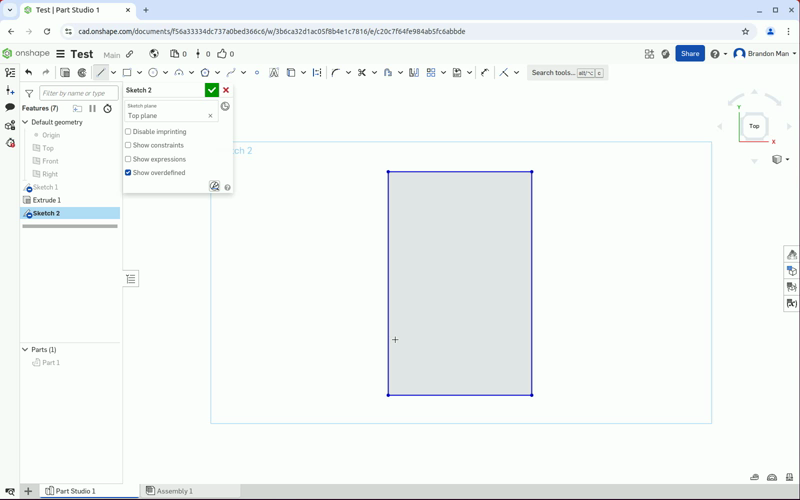
key_up(shift)
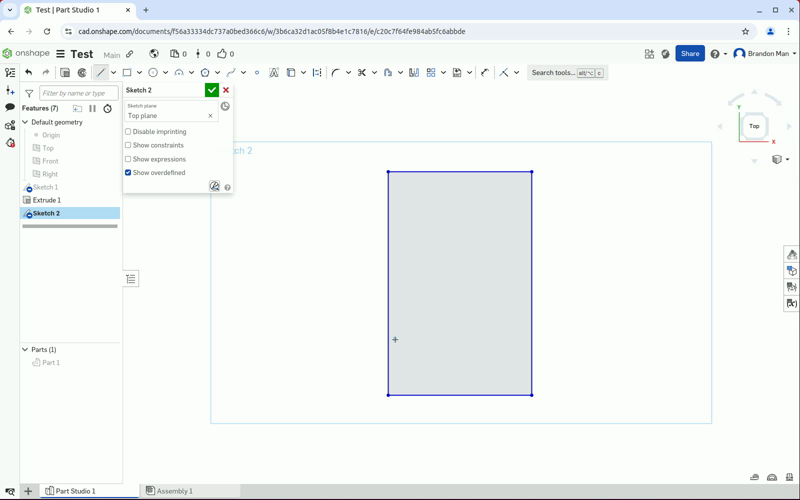
key_down(shift)
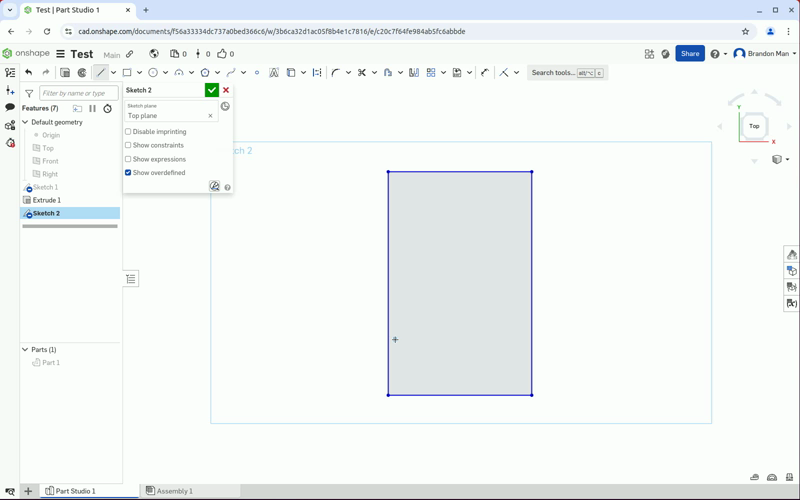
mouse_move(524, 339)
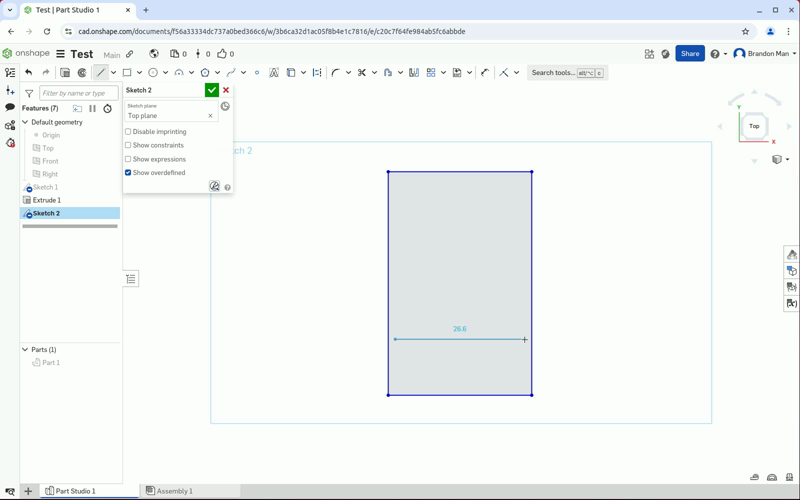
click(524, 339)
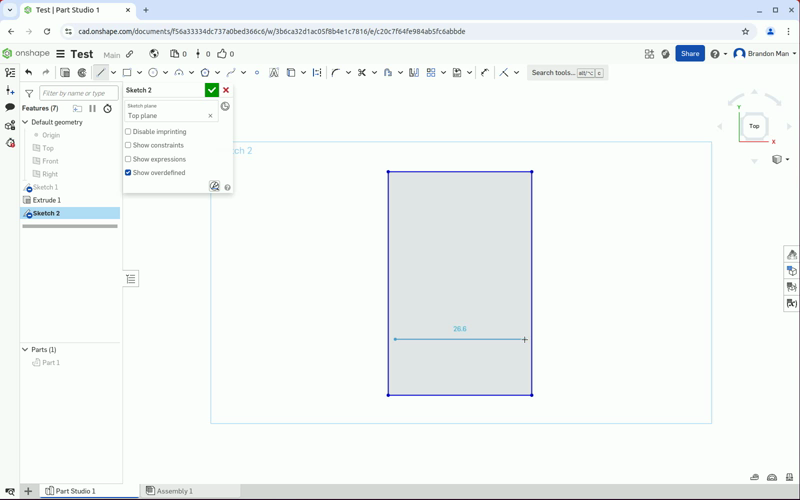
key_up(shift)
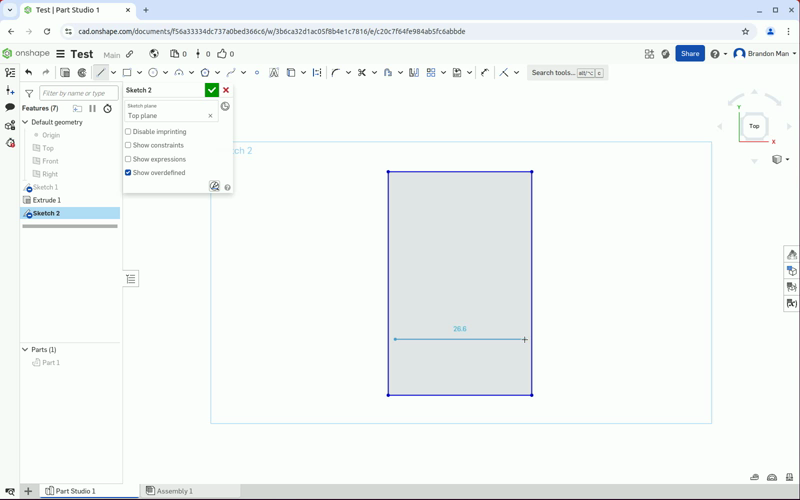
key_down(shift)
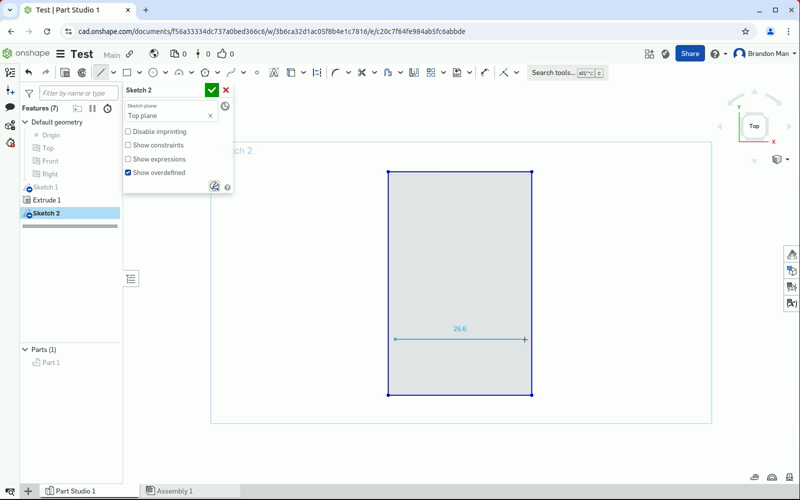
mouse_move(524, 178)
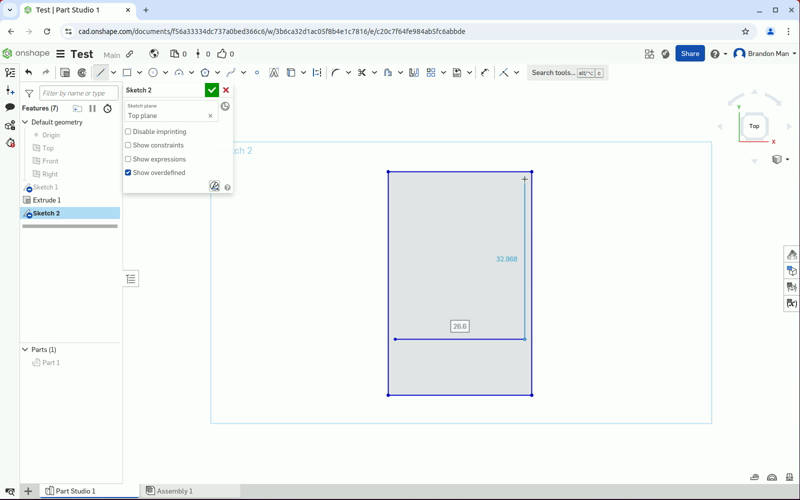
click(524, 178)
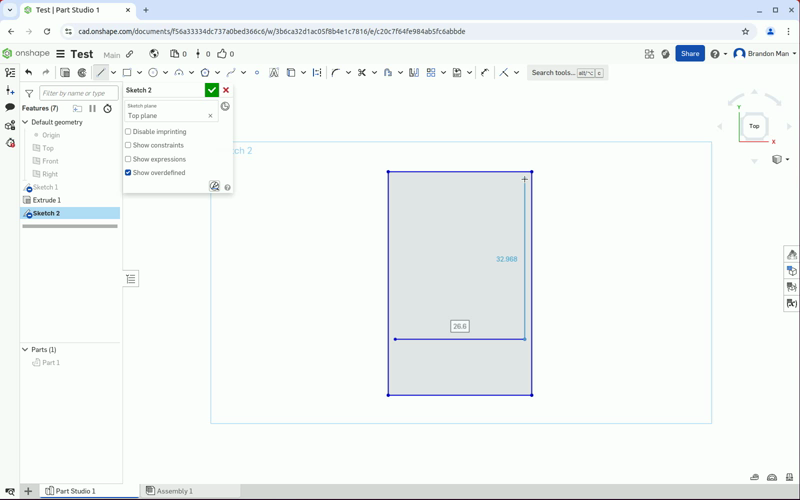
key_up(shift)
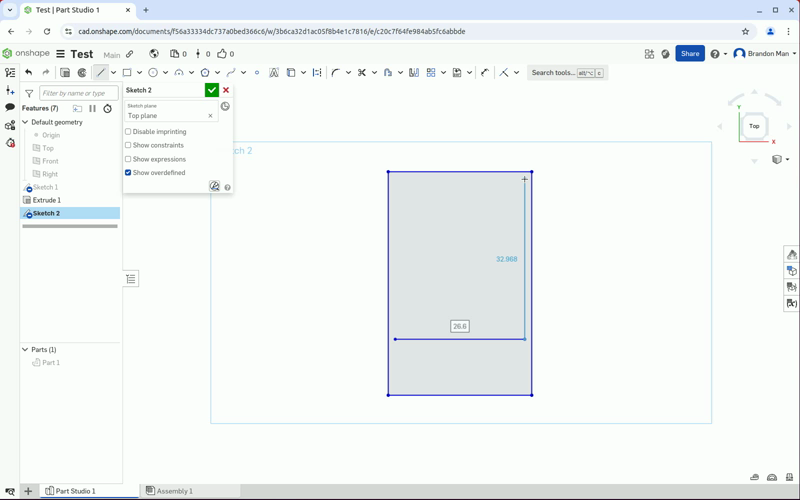
key_down(shift)
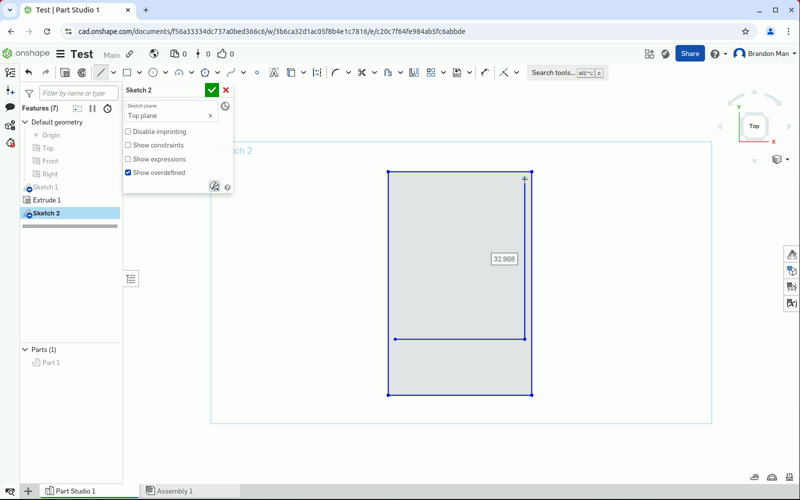
mouse_move(395, 178)
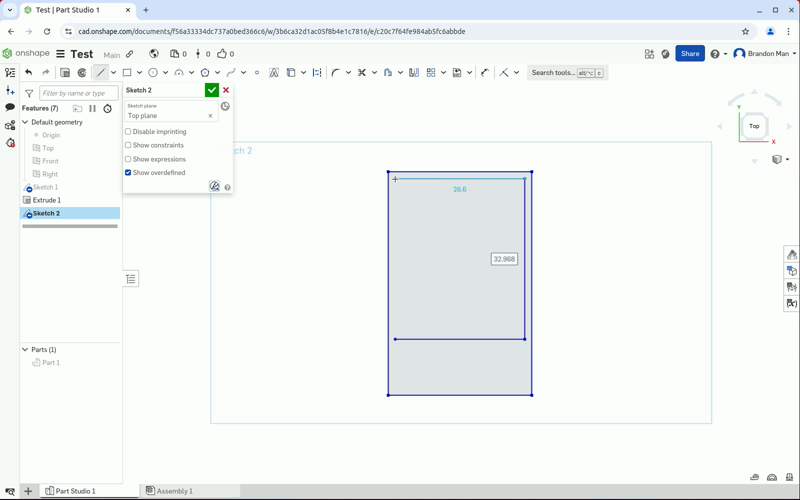
click(395, 178)
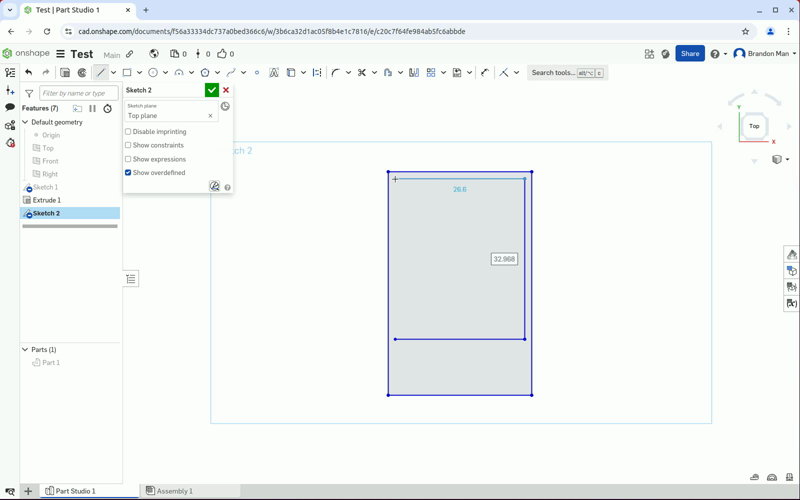
key_up(shift)
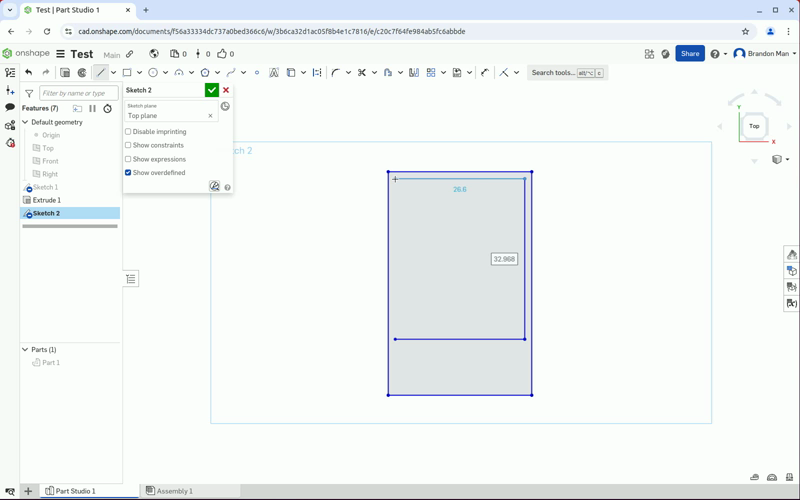
key_down(shift)
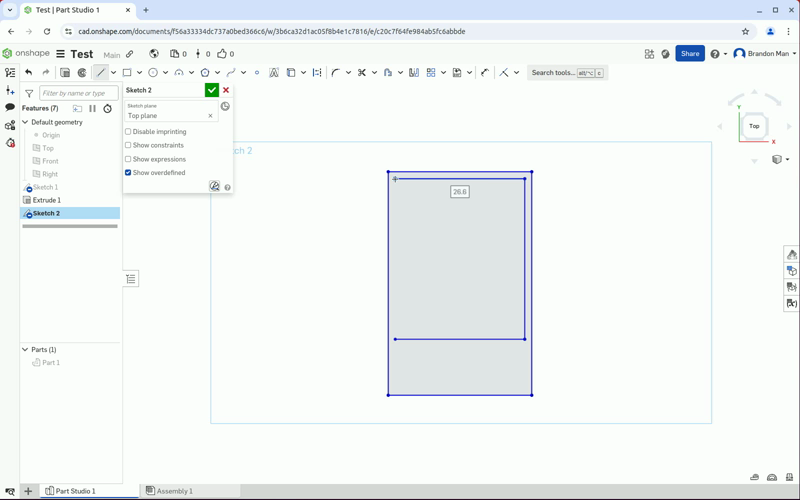
mouse_move(395, 339)
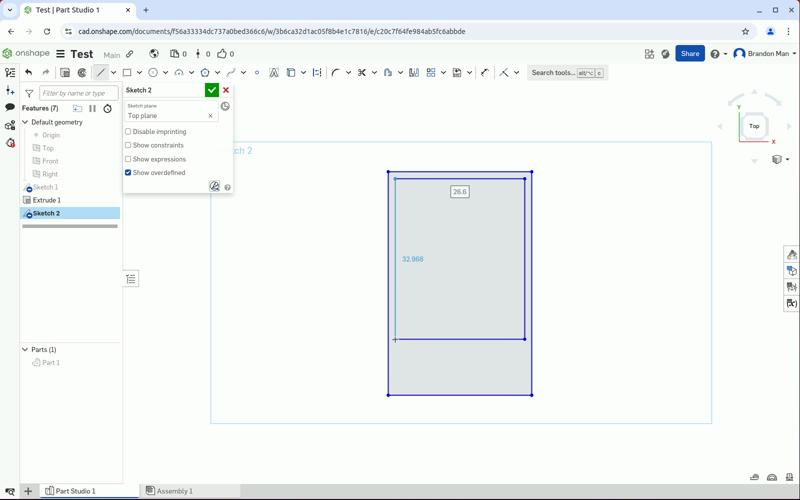
key_up(shift)
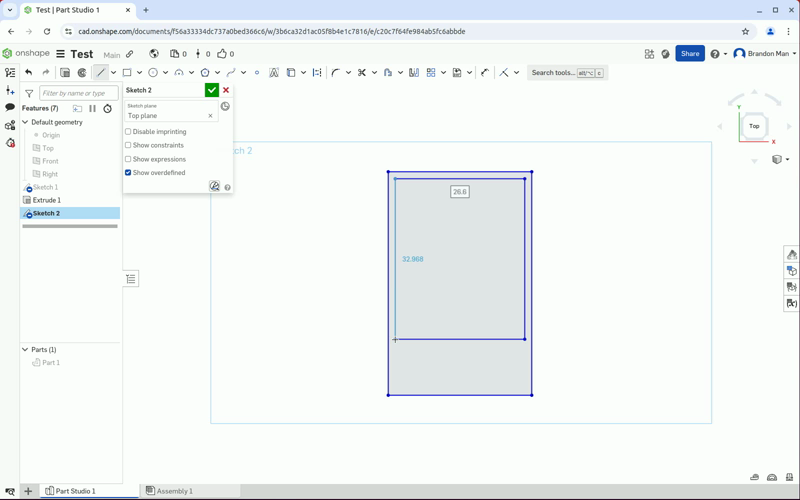
click(395, 339)
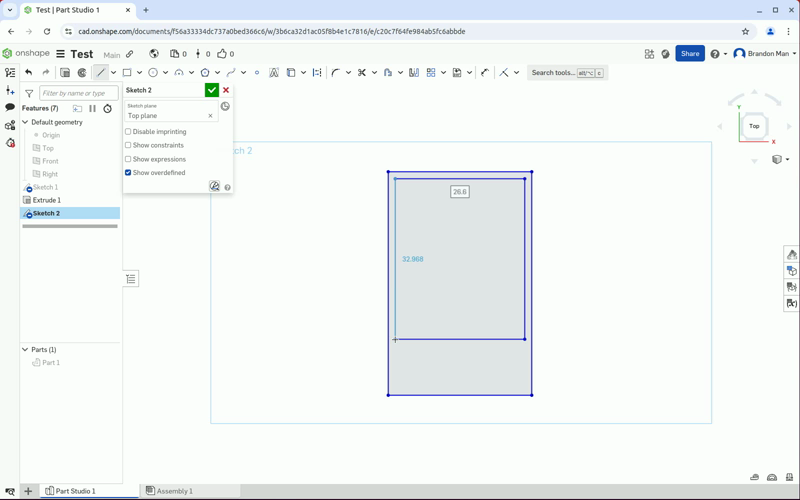
key(esc)
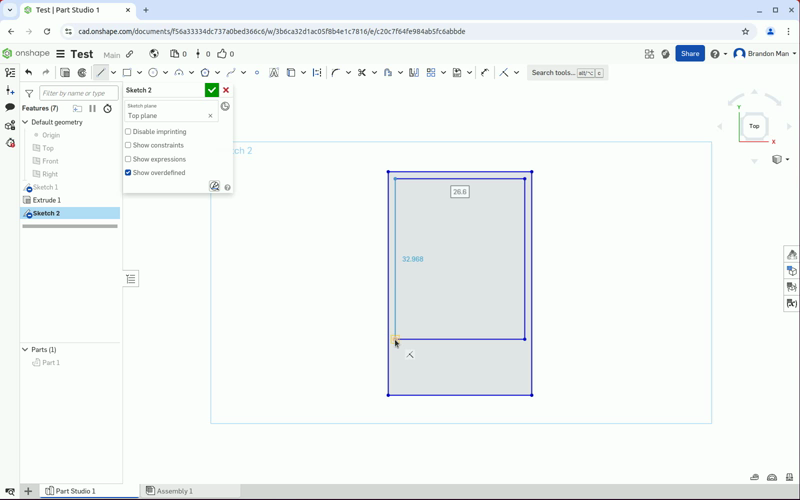
mouse_move(401, 362)
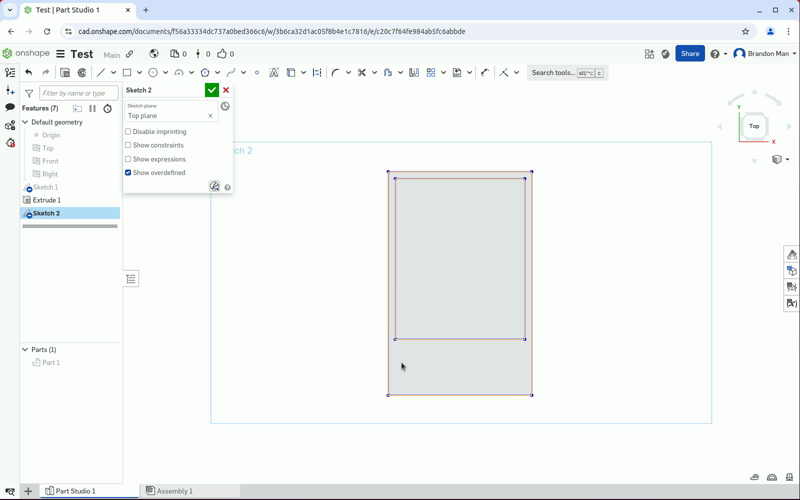
click(401, 362)
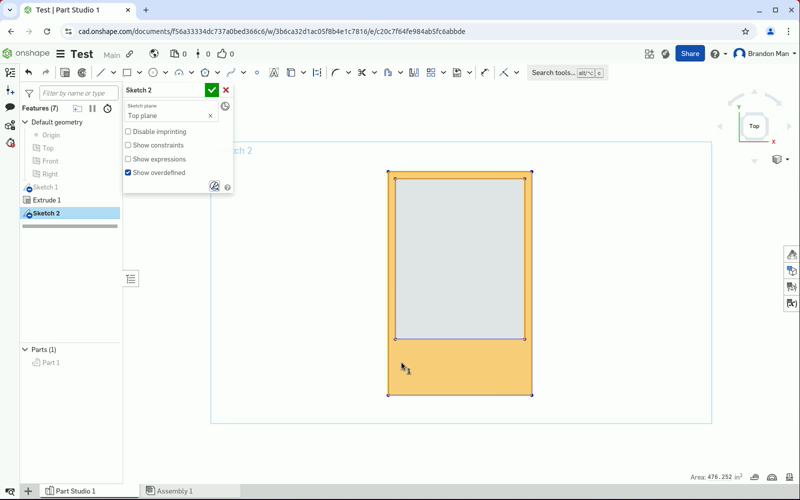
mouse_move(73, 352)
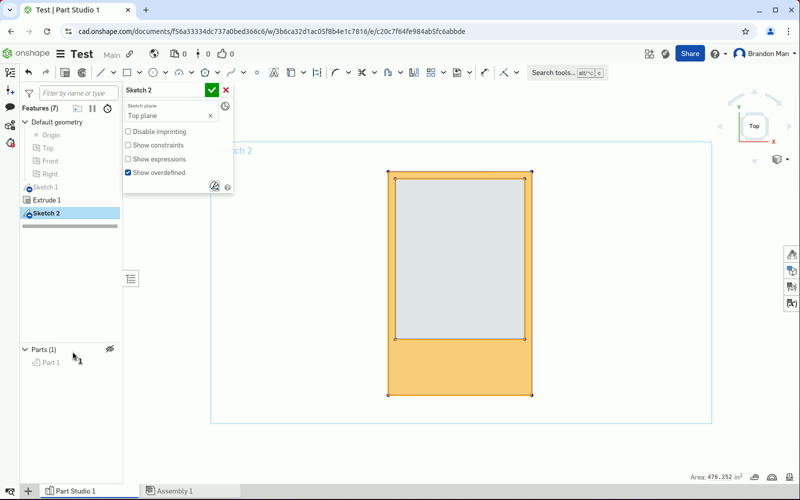
key(shift+y)
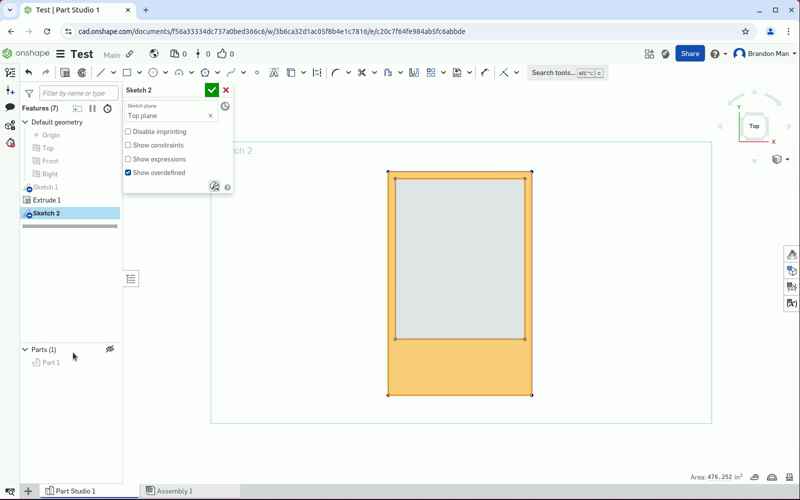
key(shift+e)
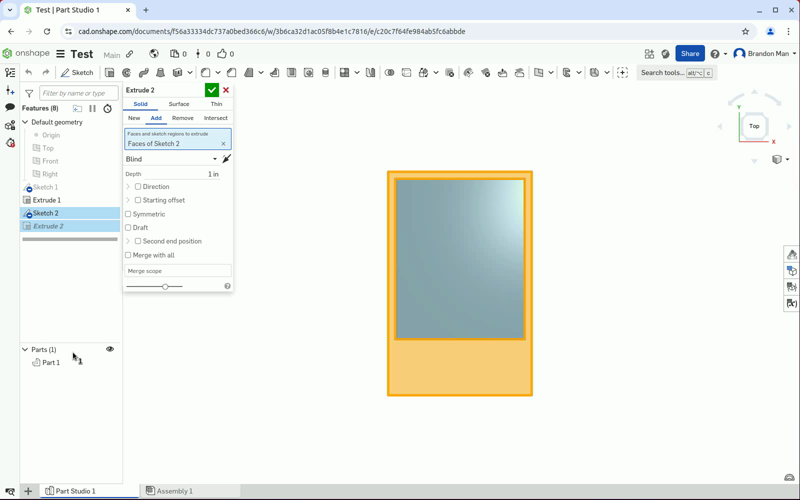
mouse_move(143, 106)
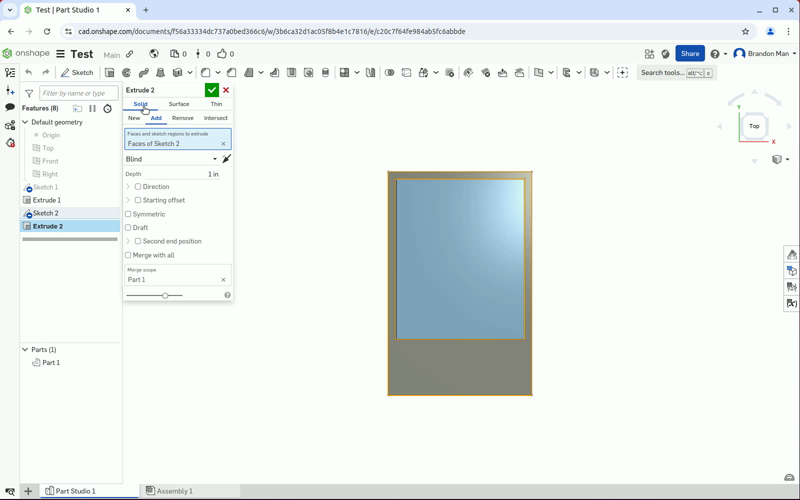
click(143, 106)
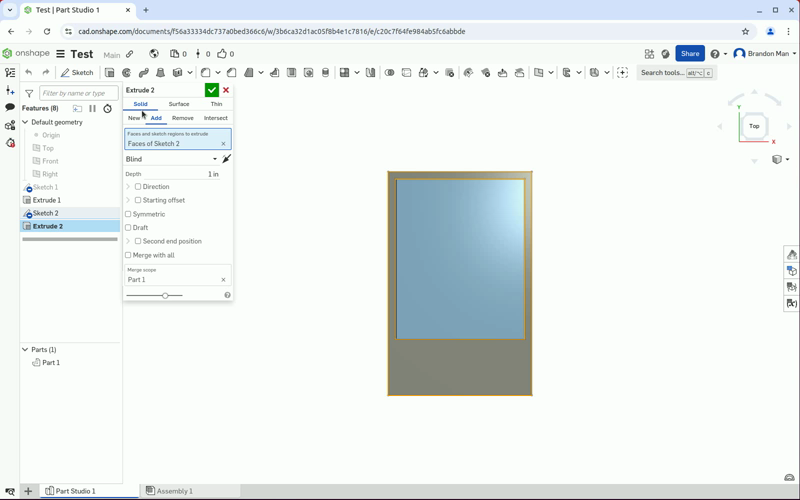
mouse_move(137, 120)
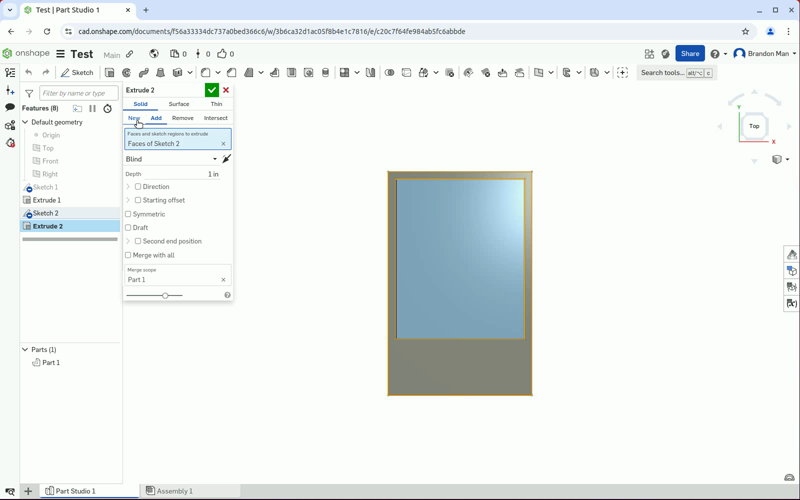
click(137, 120)
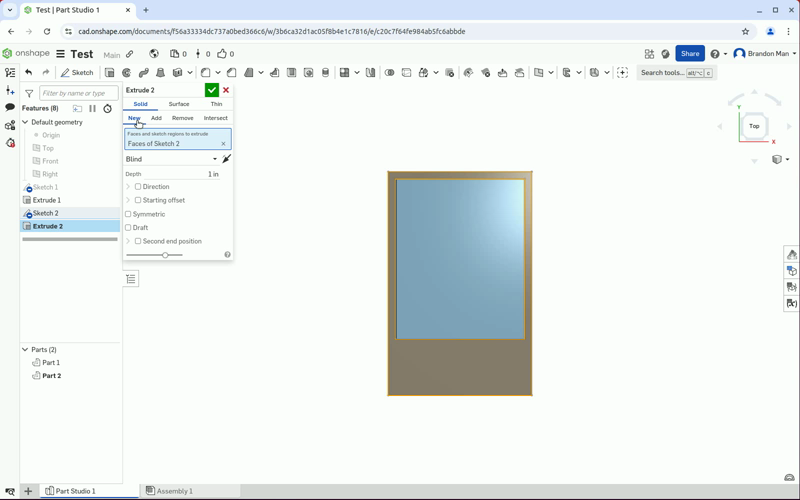
key(tab, 4)
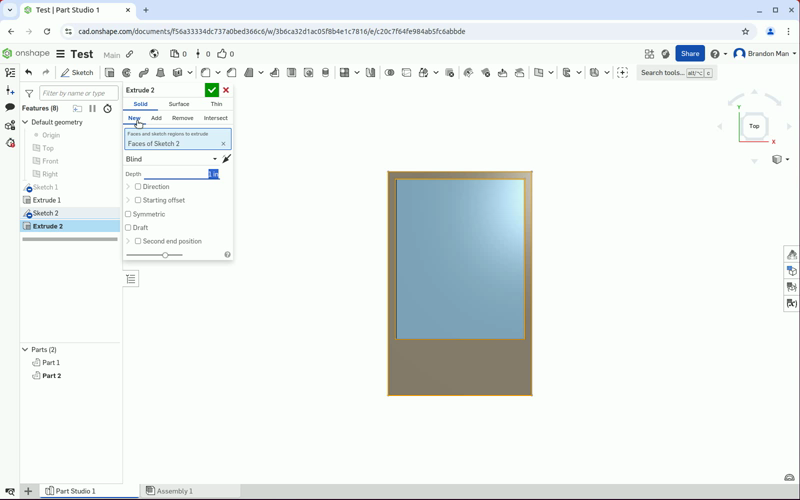
text(1.685)
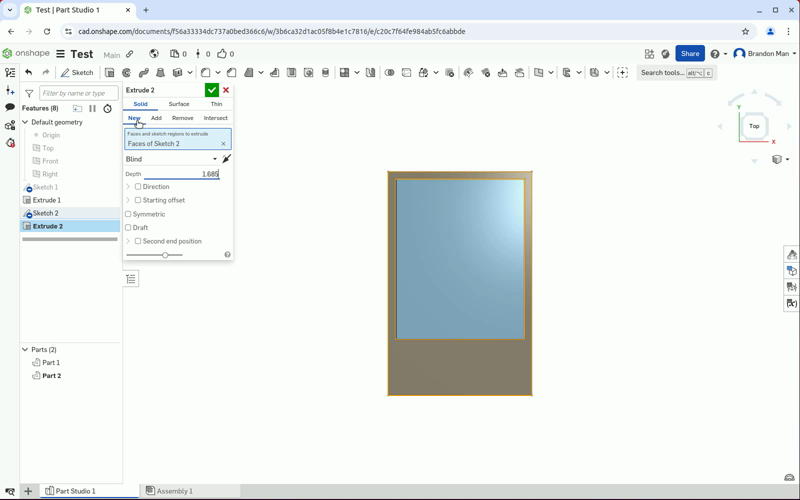
key(enter)
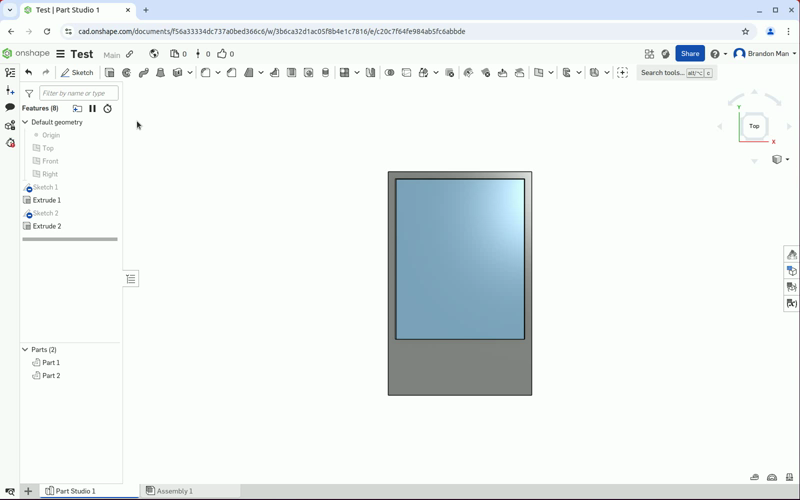
key(shift+h)
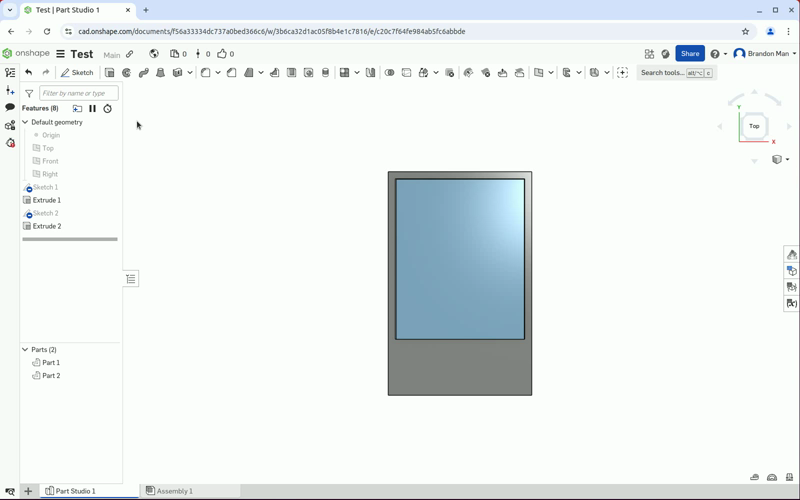
key(shift+h)
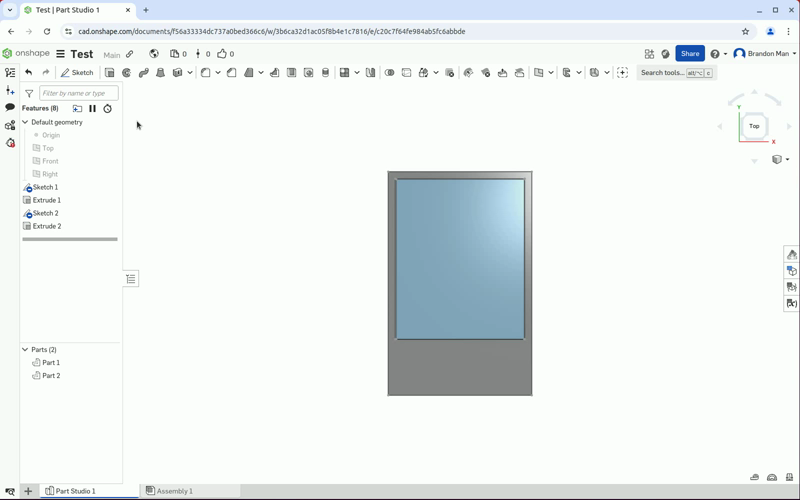
key(shift+7)
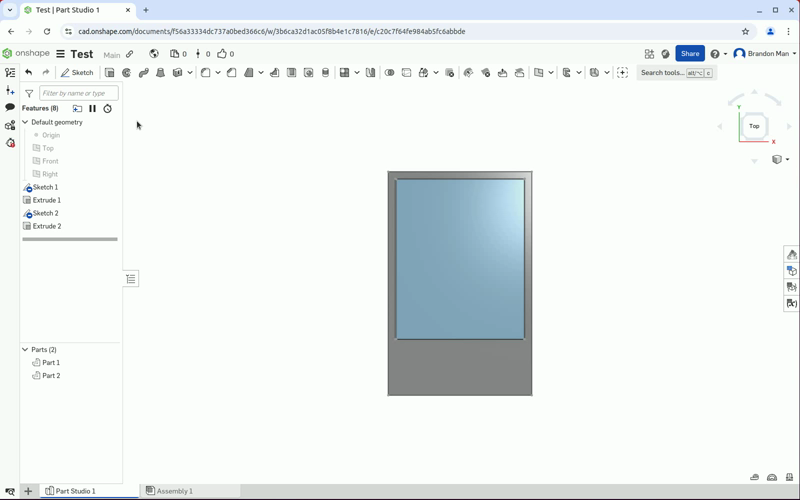
key(up, 3)
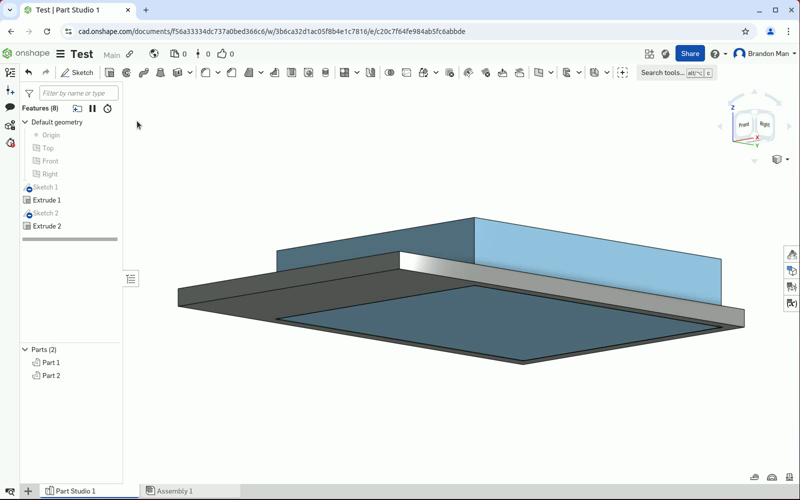
key(left, 3)
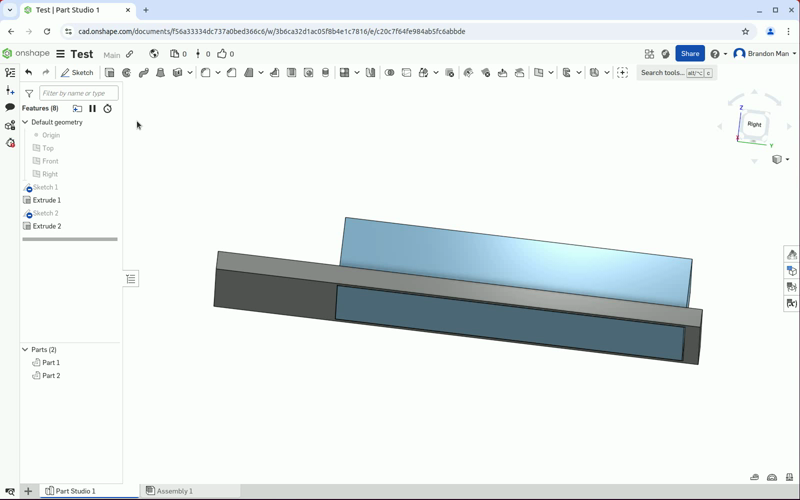
key(right, 3)
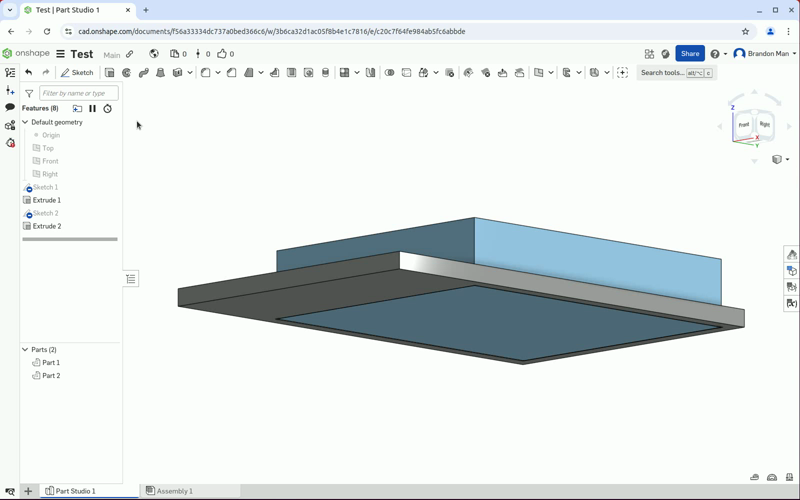
key(down, 3)
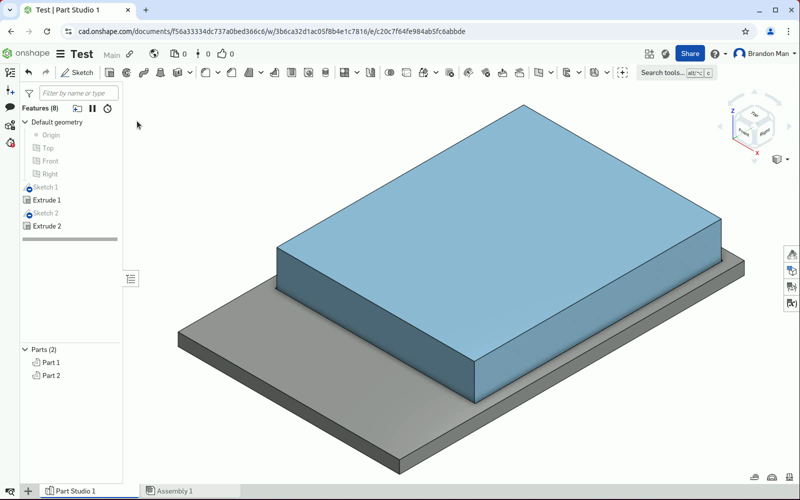
mouse_move(73, 189)
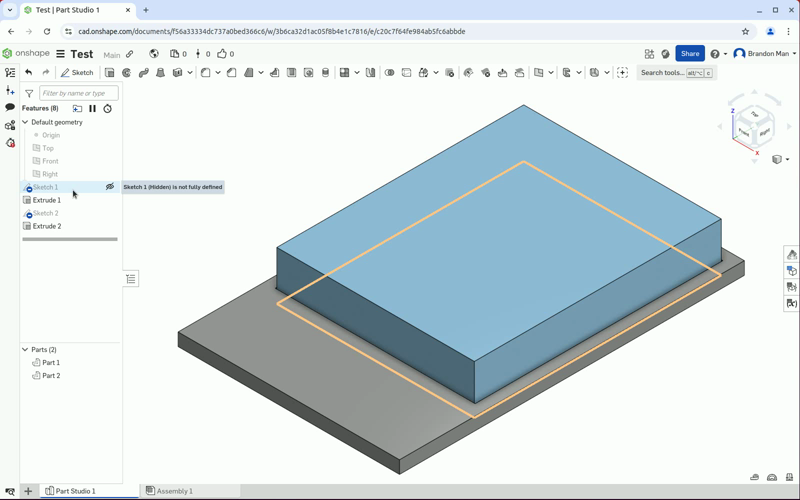
click(73, 189)